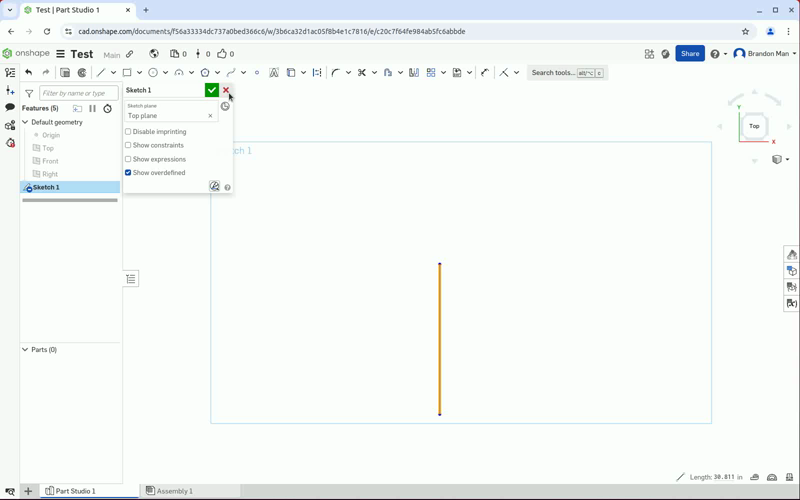
key(shift+h)
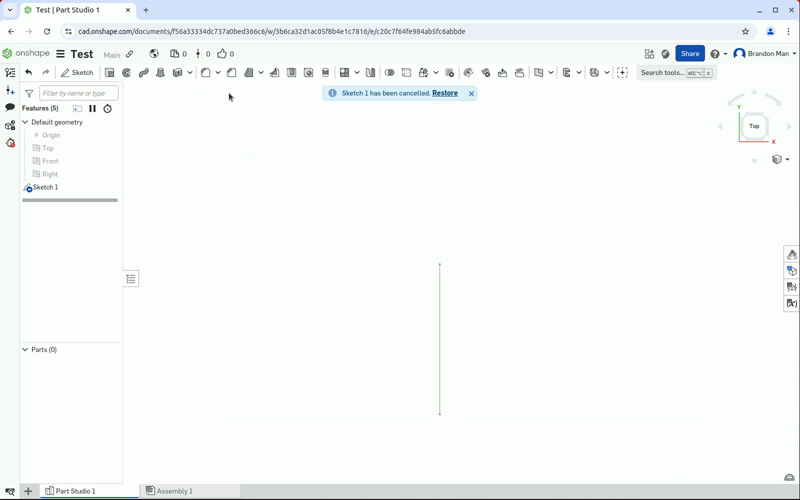
key(shift+s)
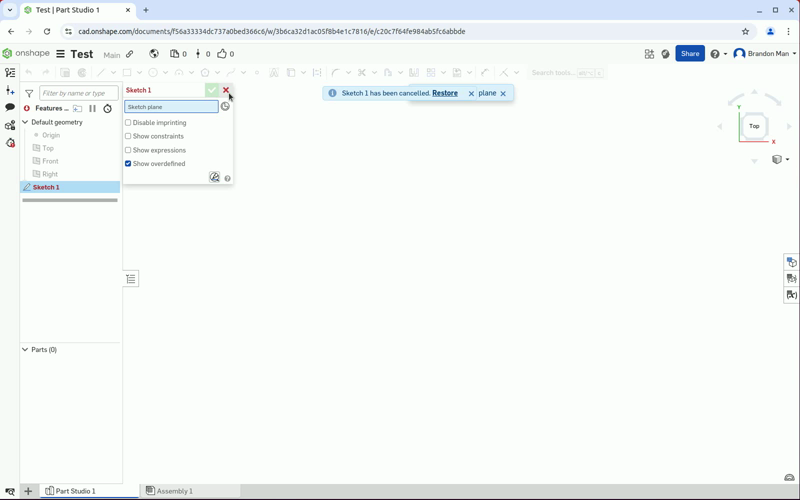
mouse_move(73, 150)
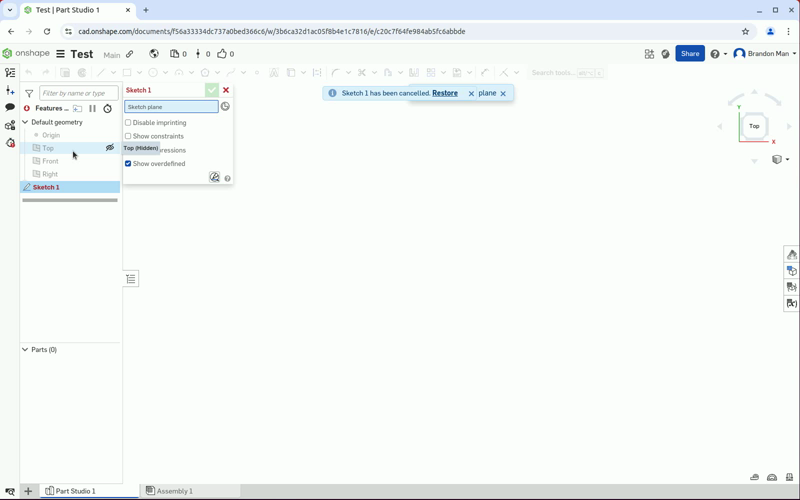
click(73, 150)
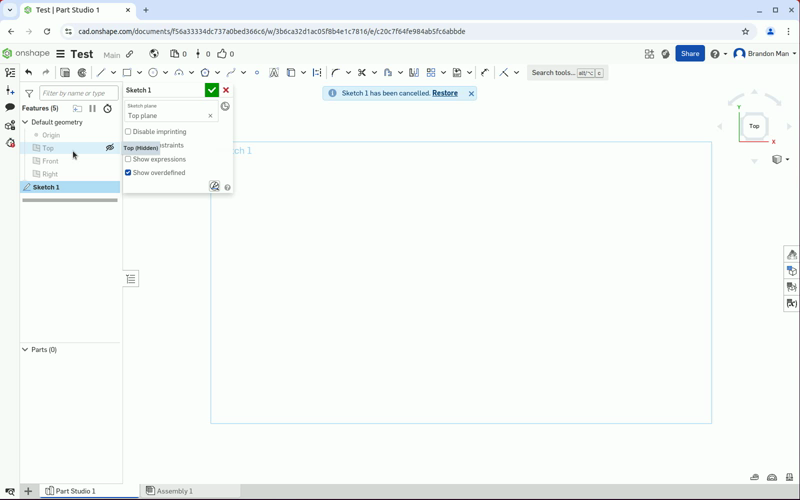
mouse_move(73, 352)
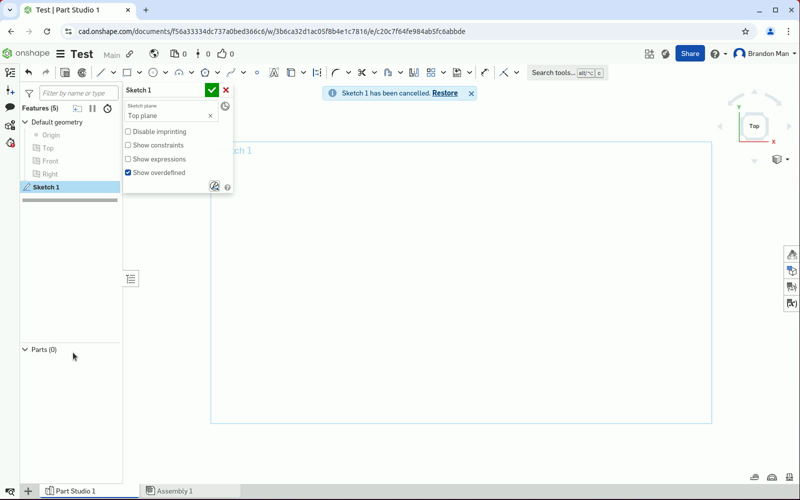
key(y)
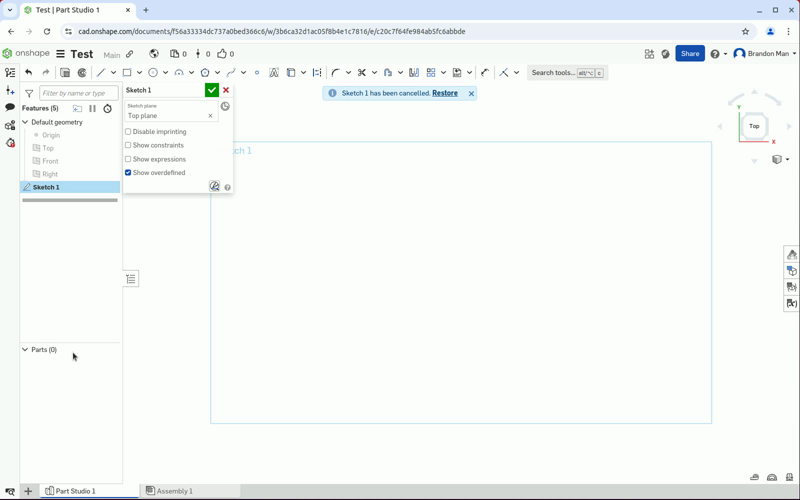
key(l)
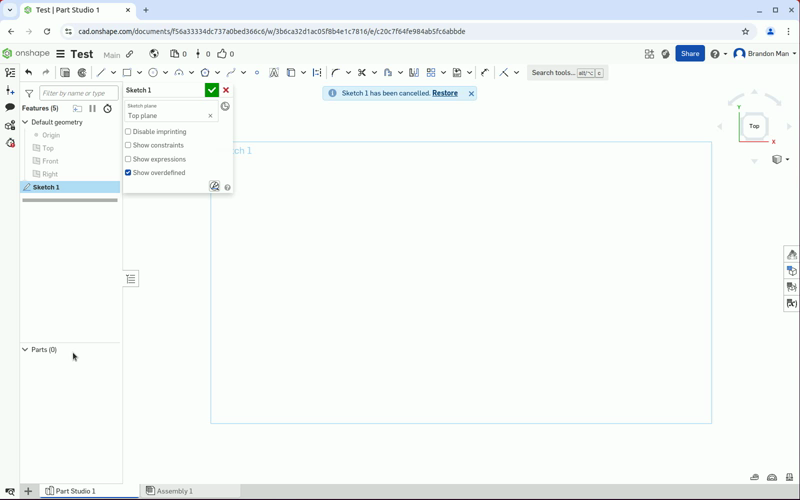
key_down(shift)
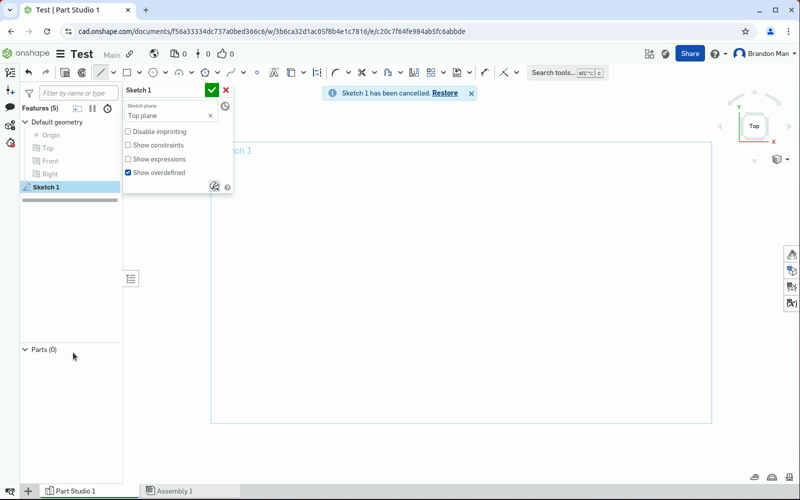
mouse_move(460, 282)
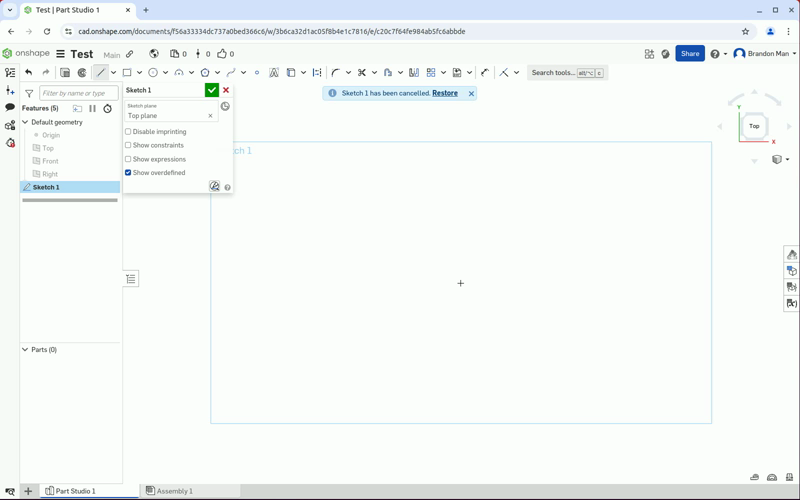
click(460, 282)
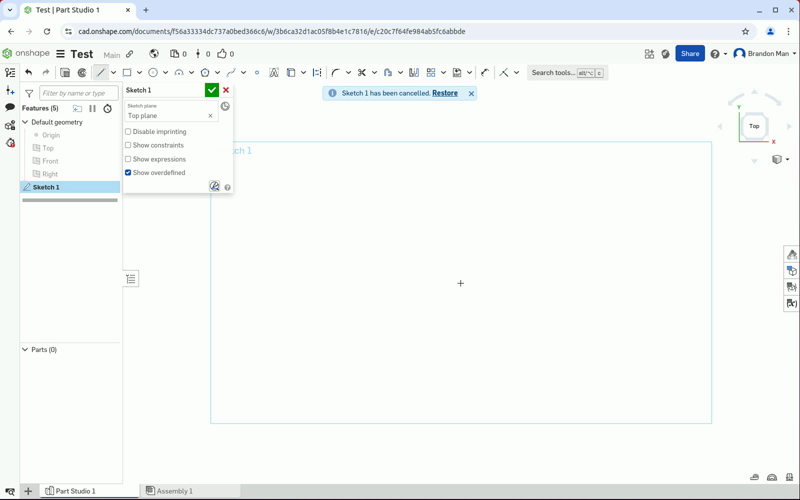
key_up(shift)
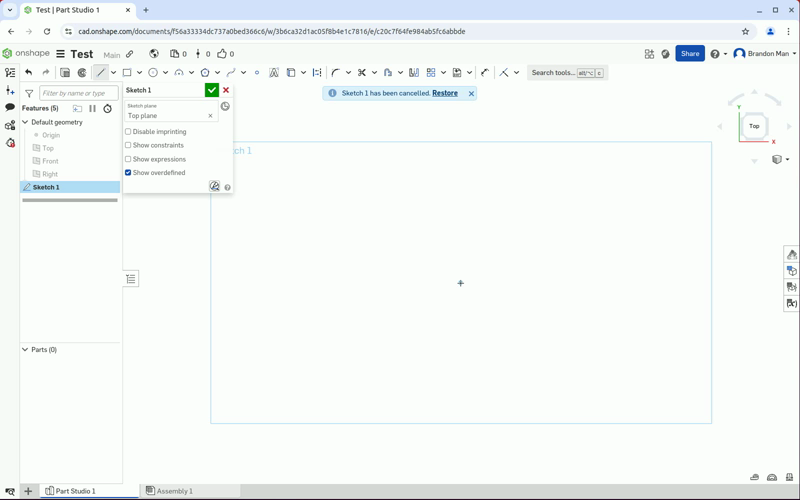
key_down(shift)
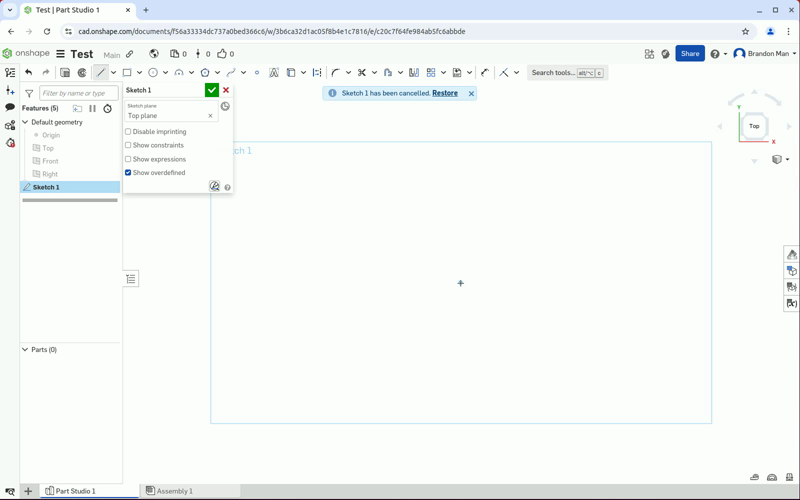
mouse_move(558, 282)
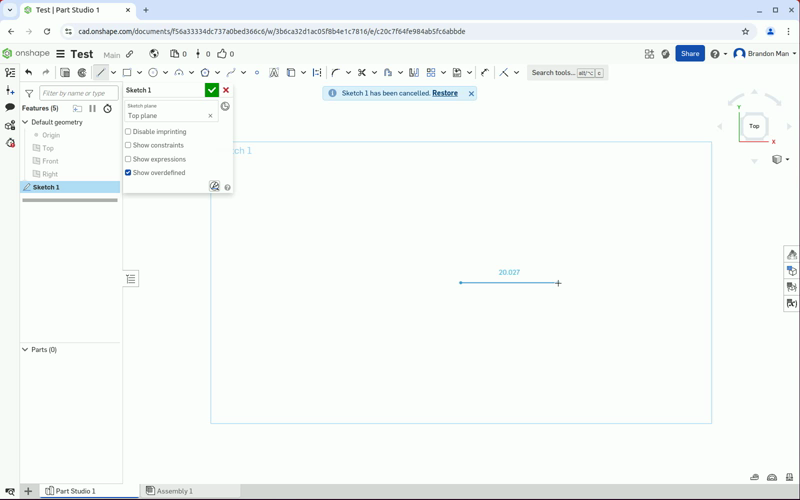
click(558, 282)
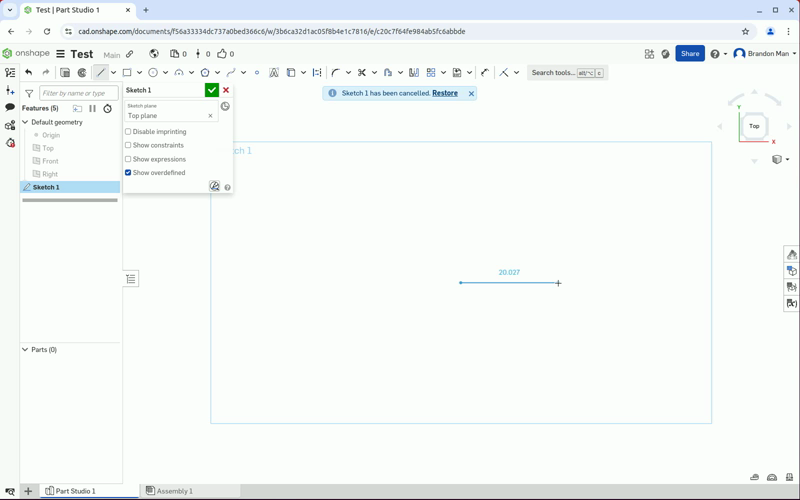
key_up(shift)
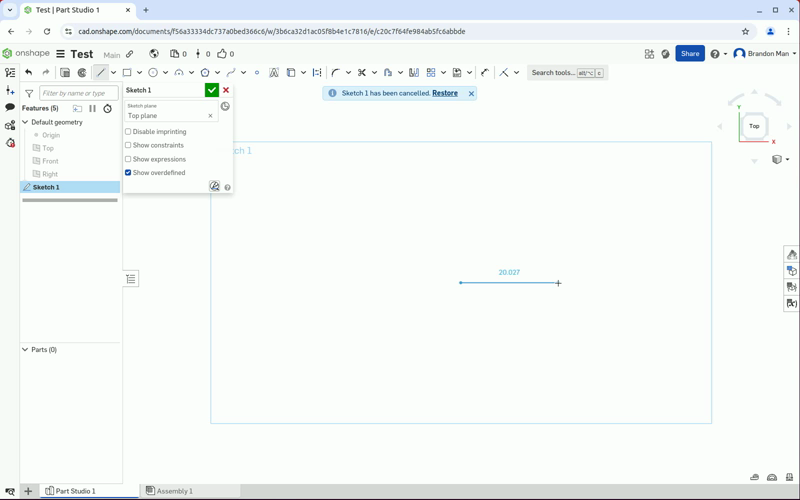
key_down(shift)
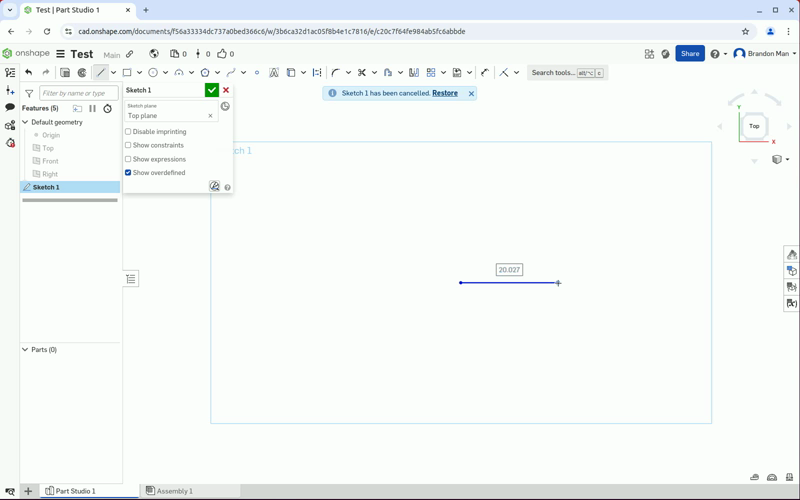
mouse_move(588, 282)
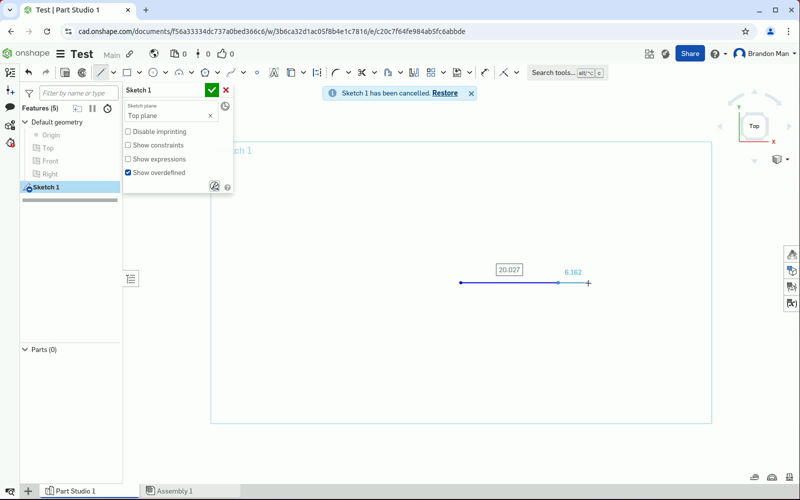
mouse_move(558, 233)
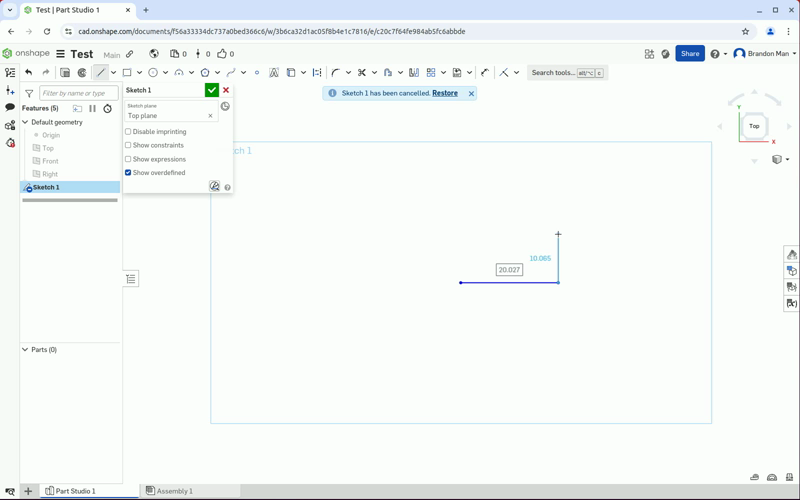
click(558, 233)
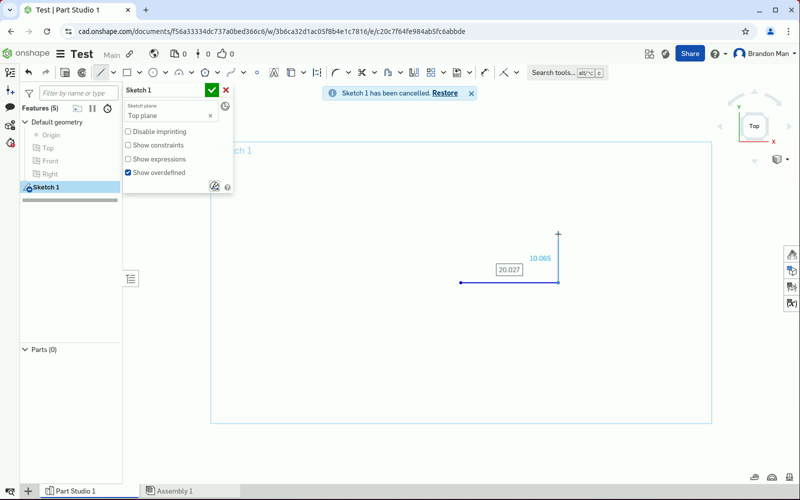
key_up(shift)
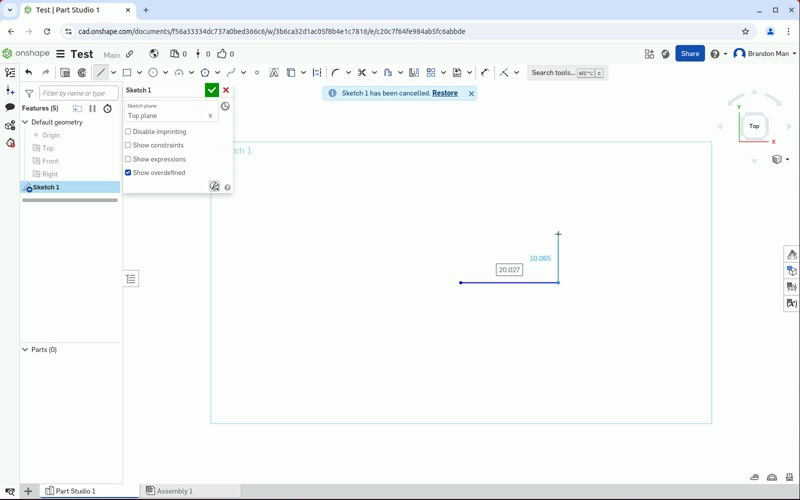
key_down(shift)
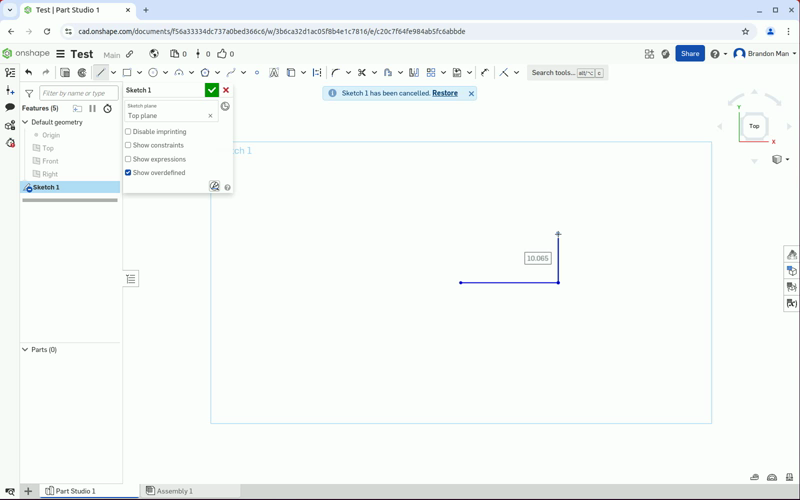
mouse_move(460, 233)
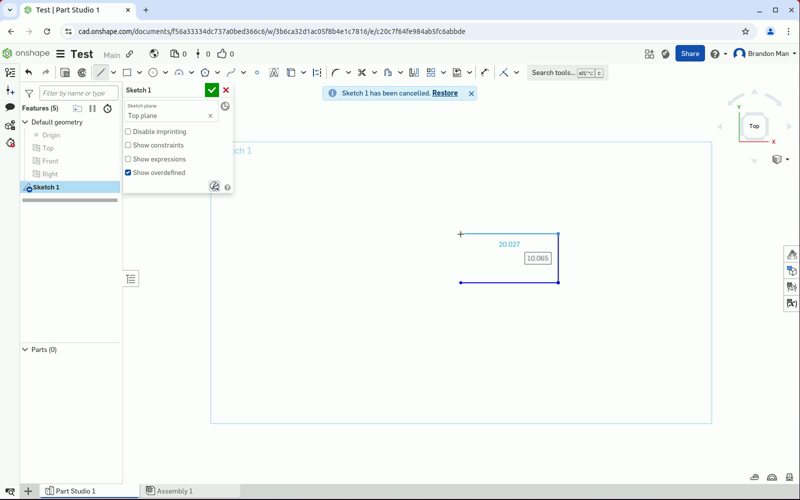
click(460, 233)
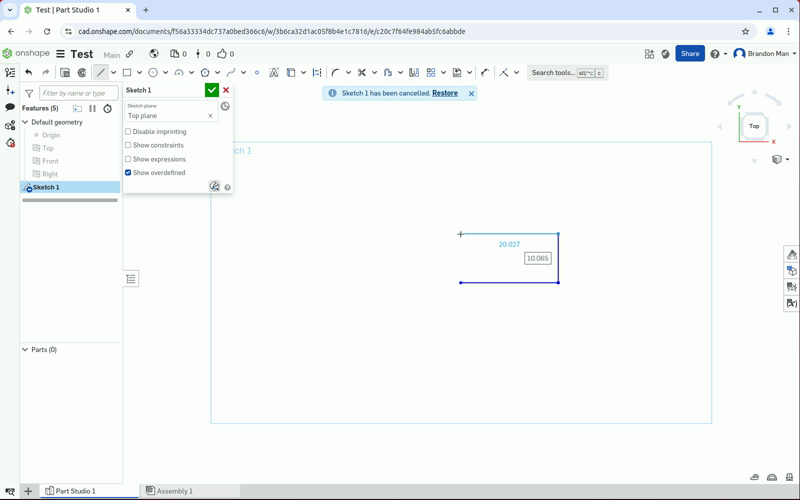
key_up(shift)
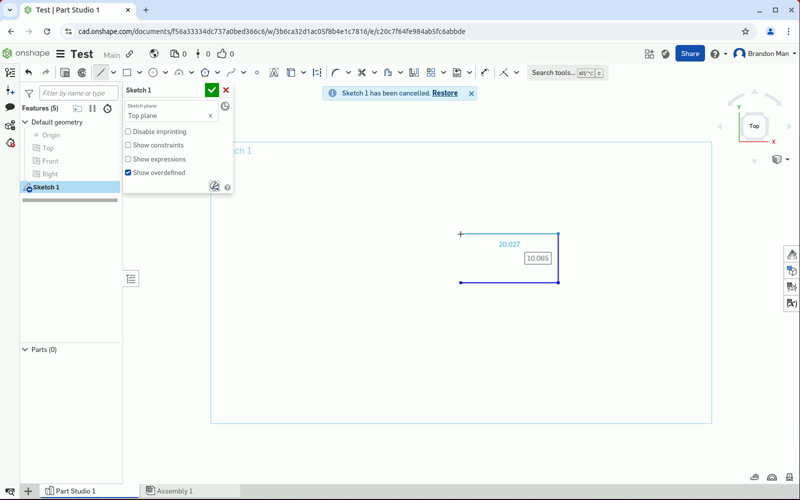
mouse_move(490, 233)
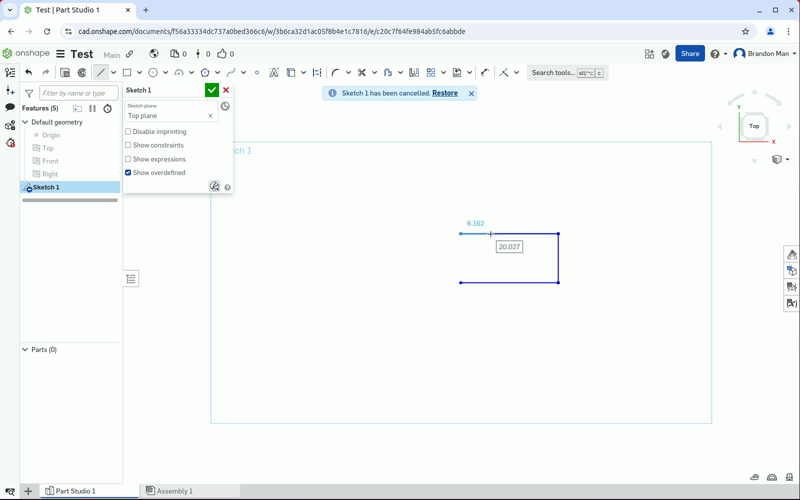
key_down(shift)
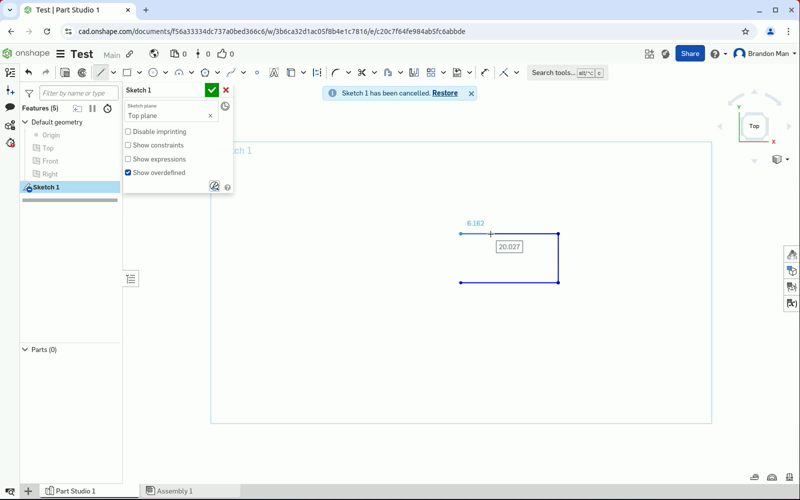
mouse_move(460, 282)
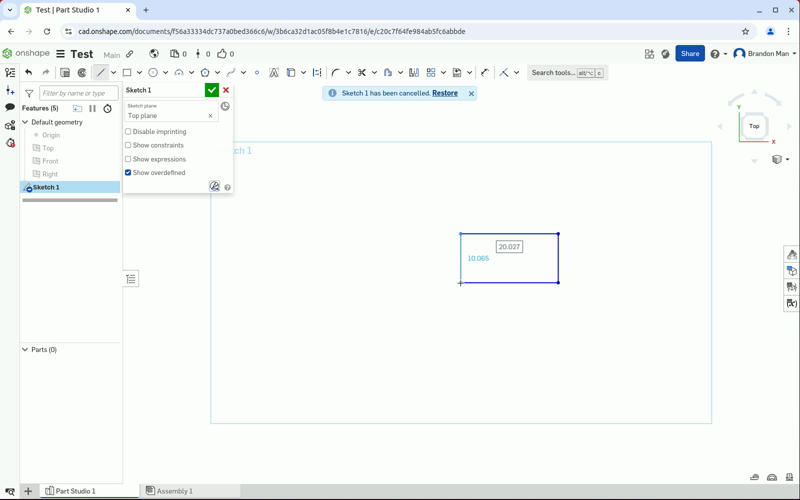
key_up(shift)
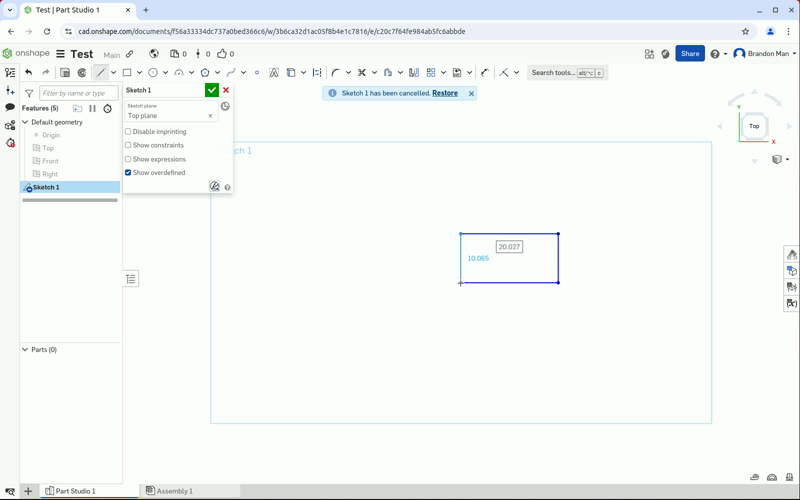
click(460, 282)
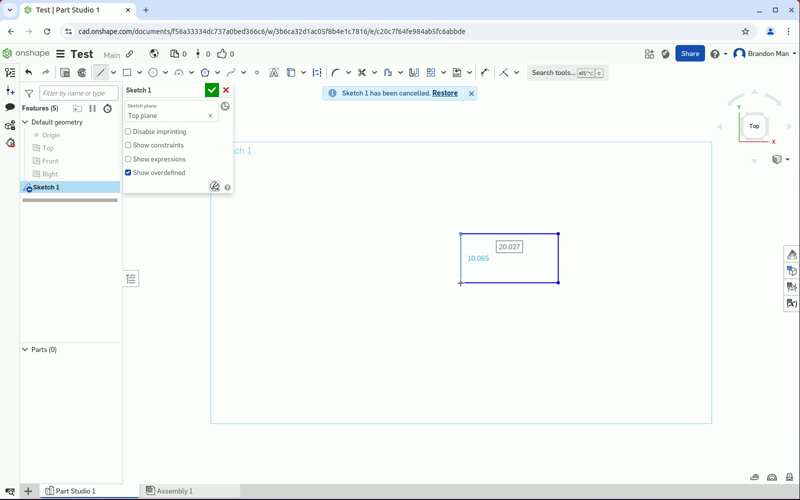
key(esc)
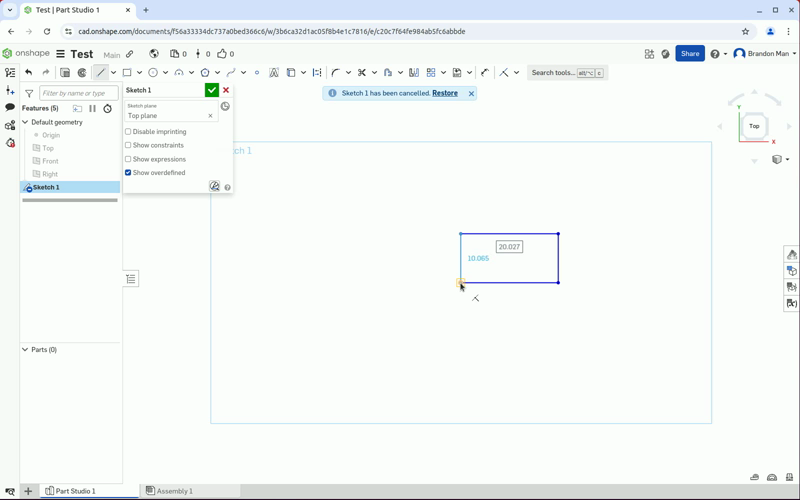
mouse_move(504, 266)
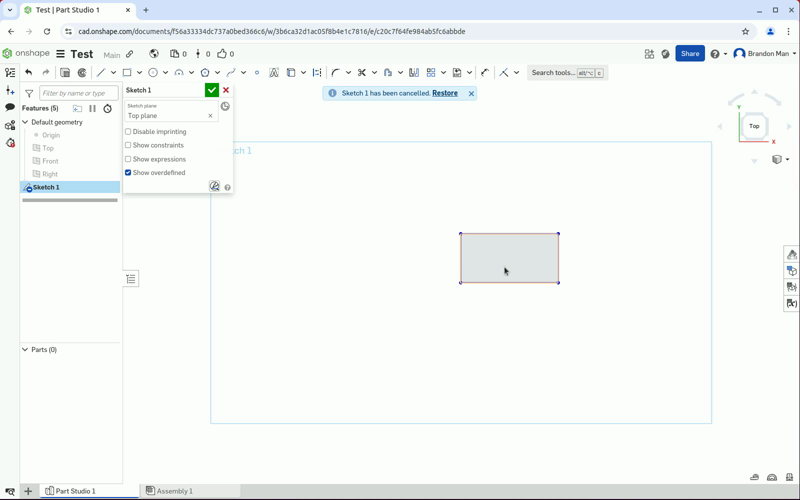
click(504, 266)
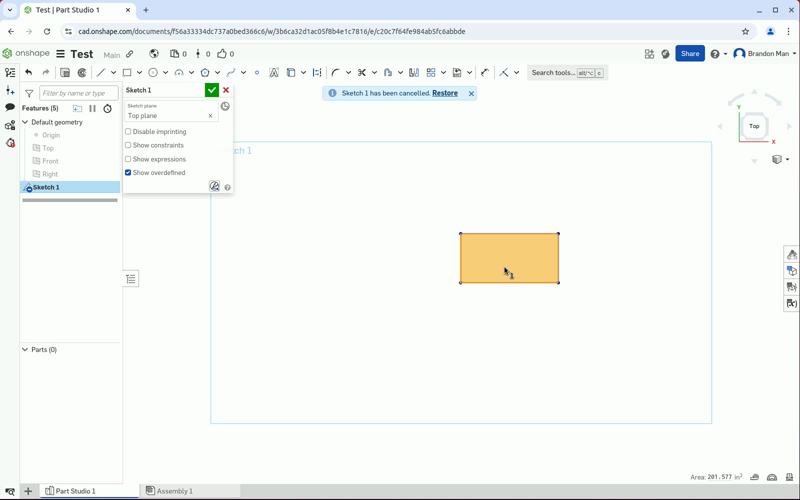
mouse_move(73, 352)
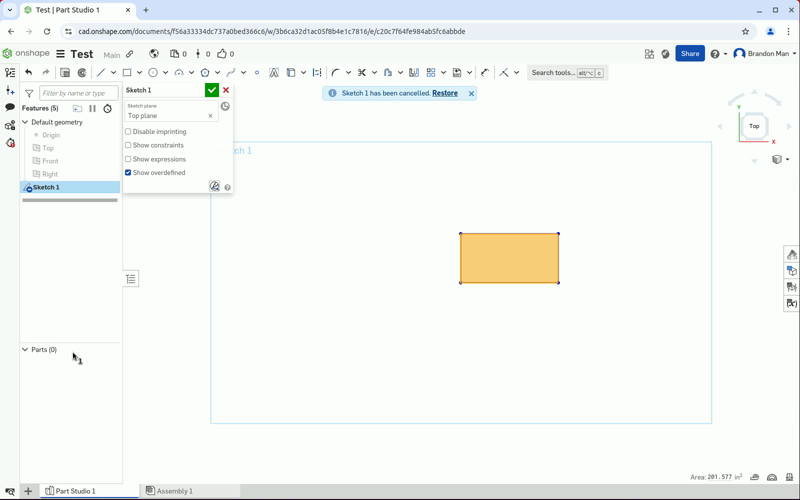
key(shift+y)
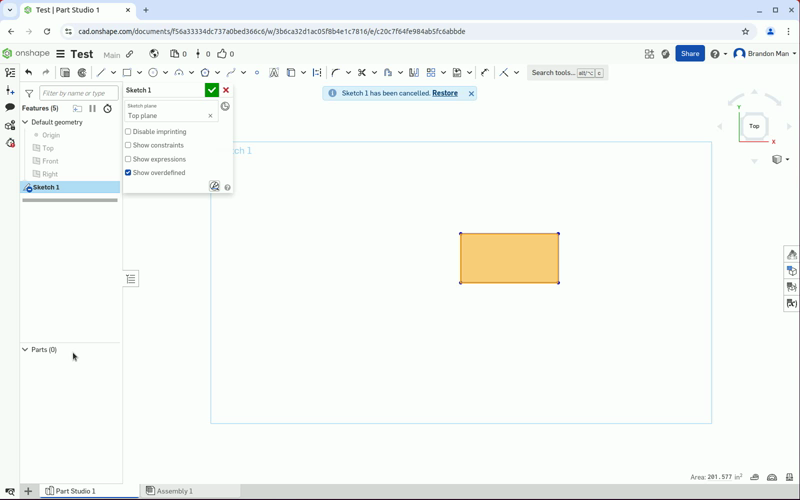
key(shift+e)
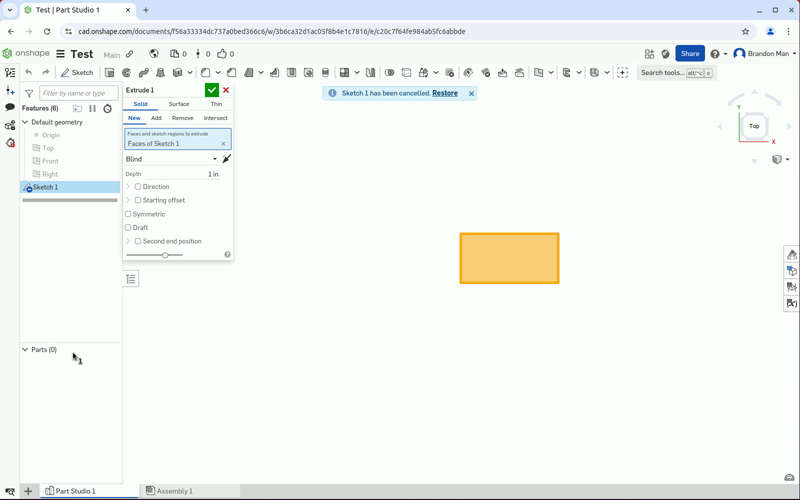
mouse_move(143, 106)
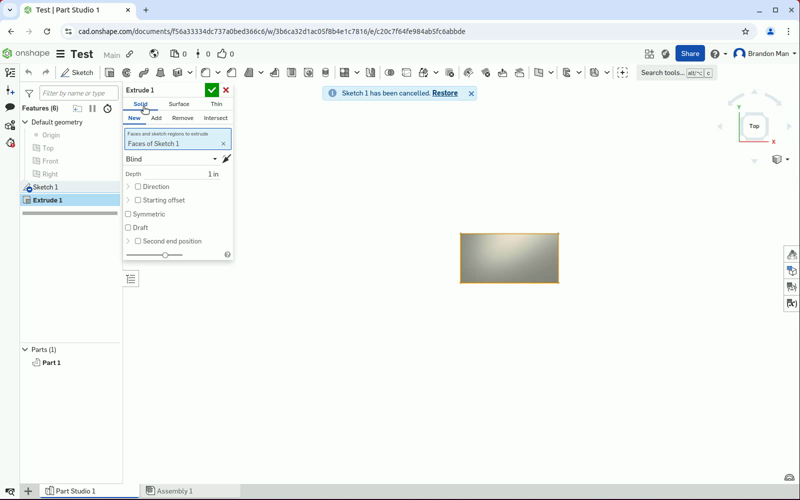
click(143, 106)
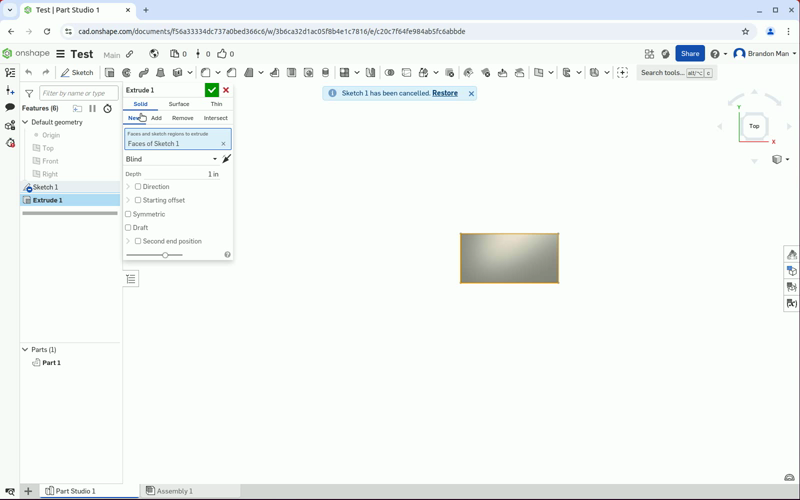
mouse_move(137, 120)
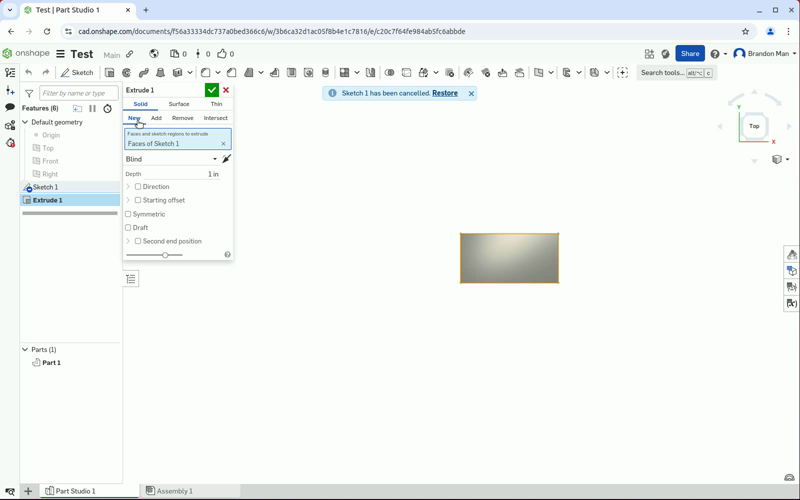
click(137, 120)
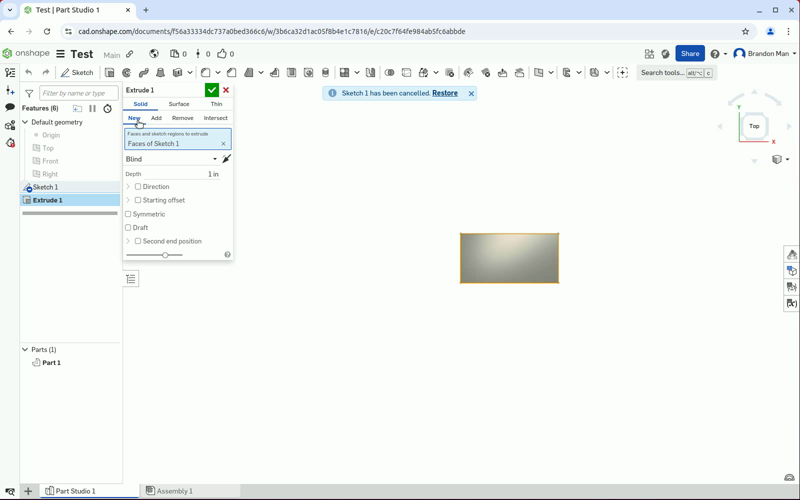
key(tab, 4)
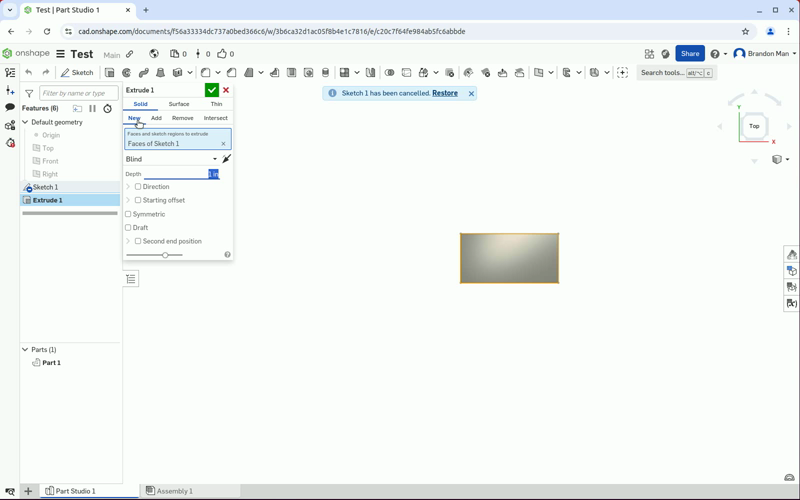
text(6.74)
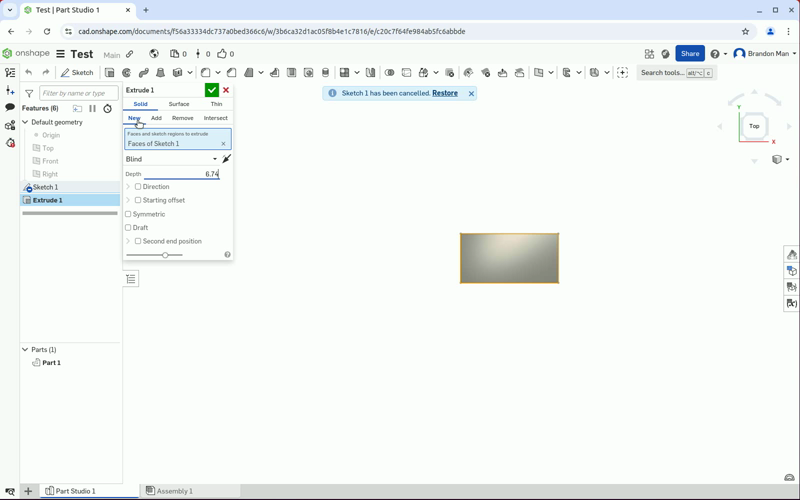
key(enter)
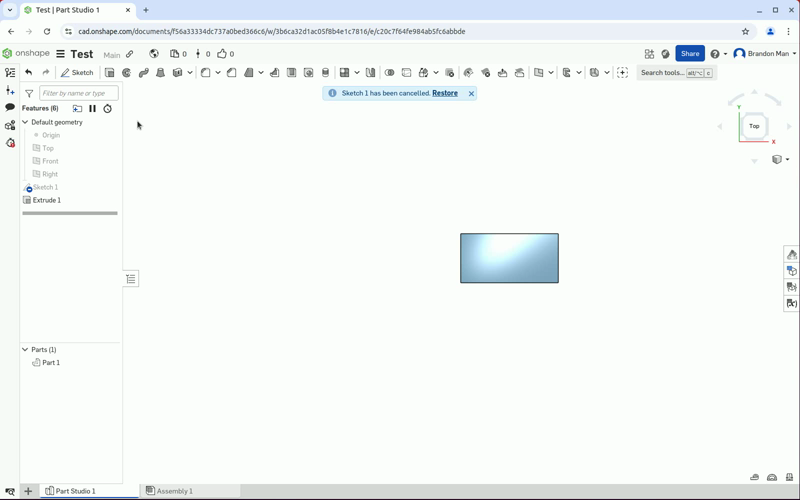
key(shift+h)
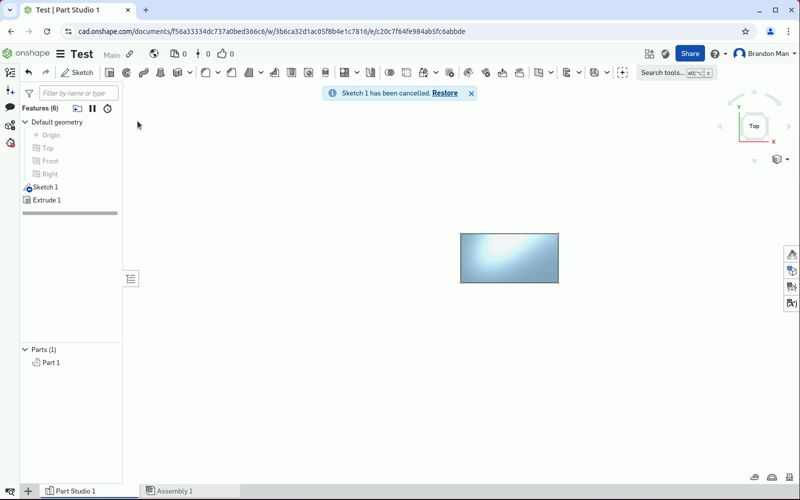
key(shift+h)
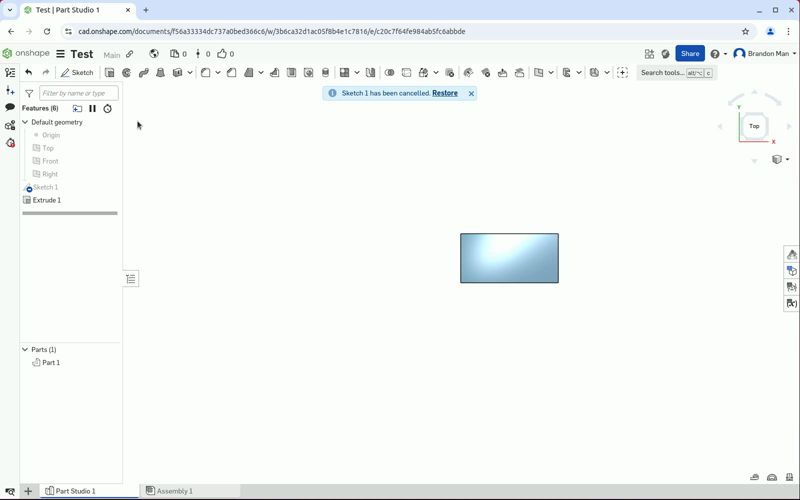
mouse_move(73, 189)
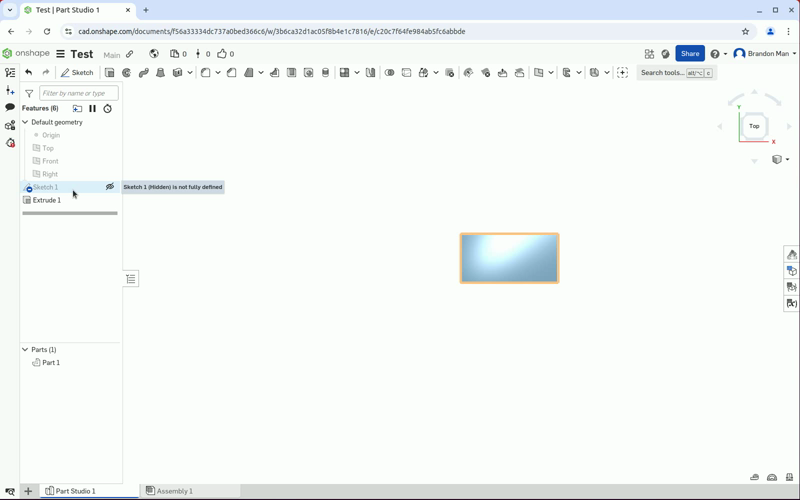
click(73, 189)
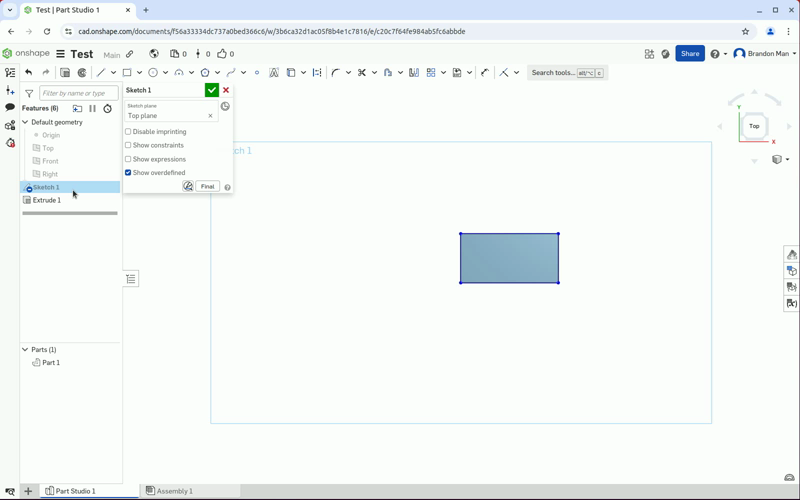
mouse_move(229, 92)
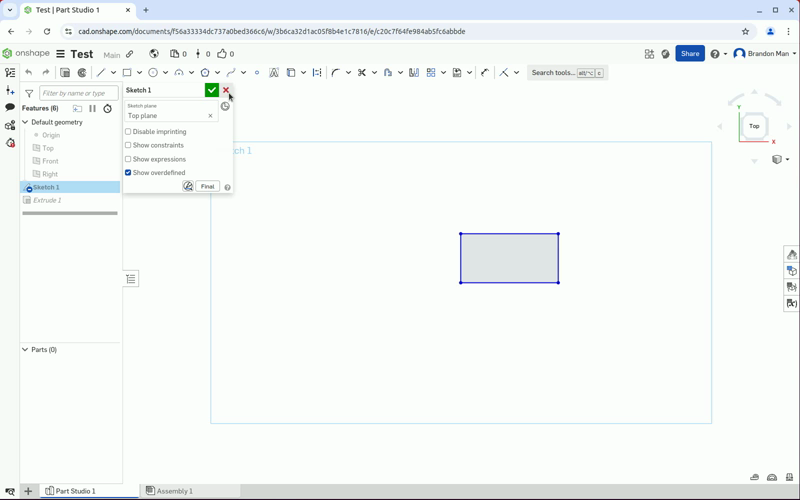
click(229, 92)
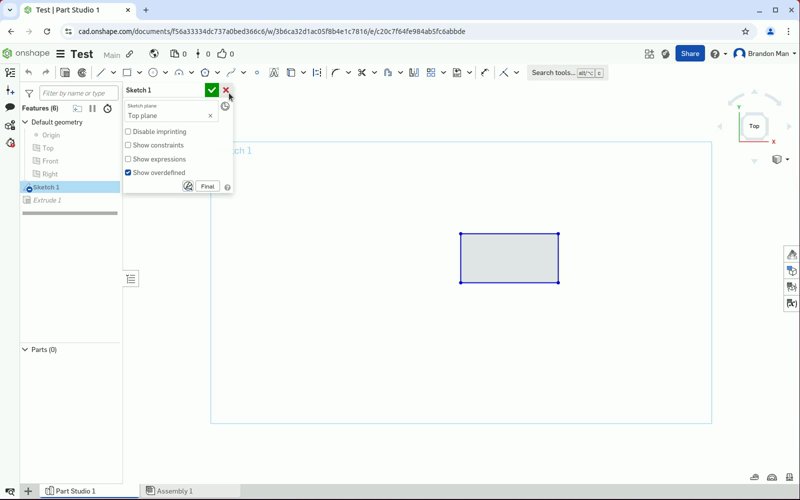
key(shift+s)
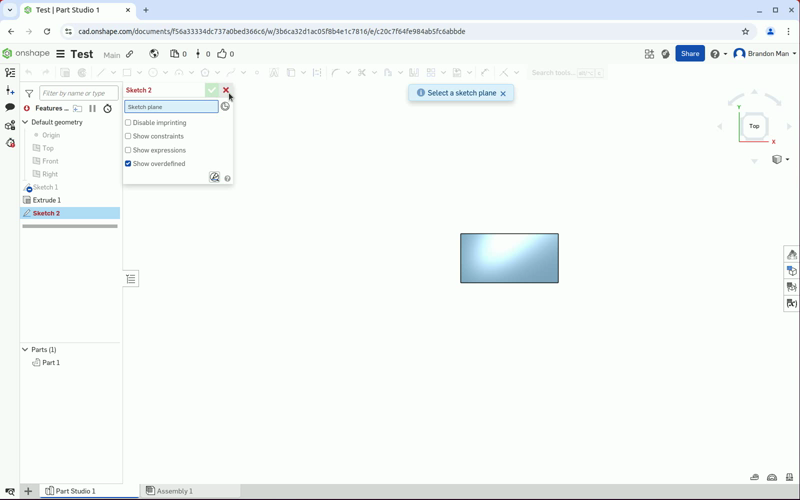
mouse_move(73, 150)
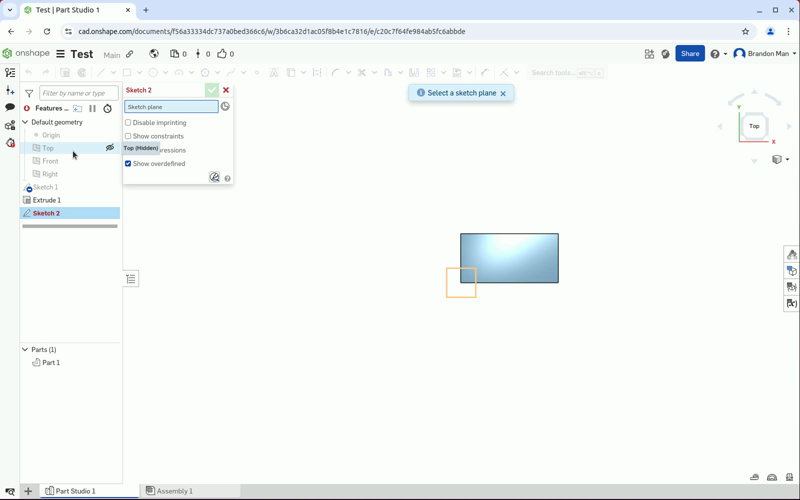
click(73, 150)
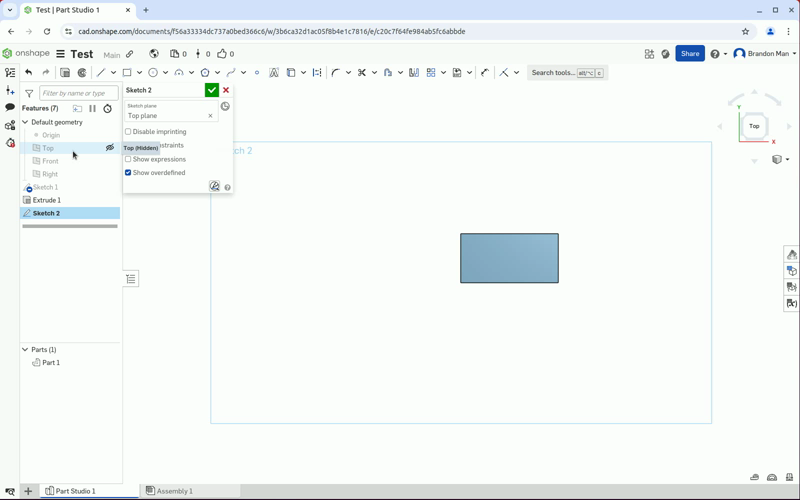
mouse_move(73, 352)
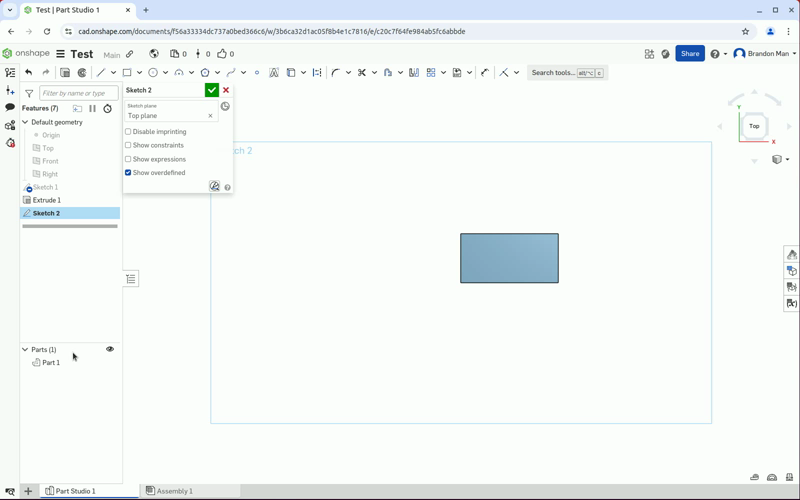
key(y)
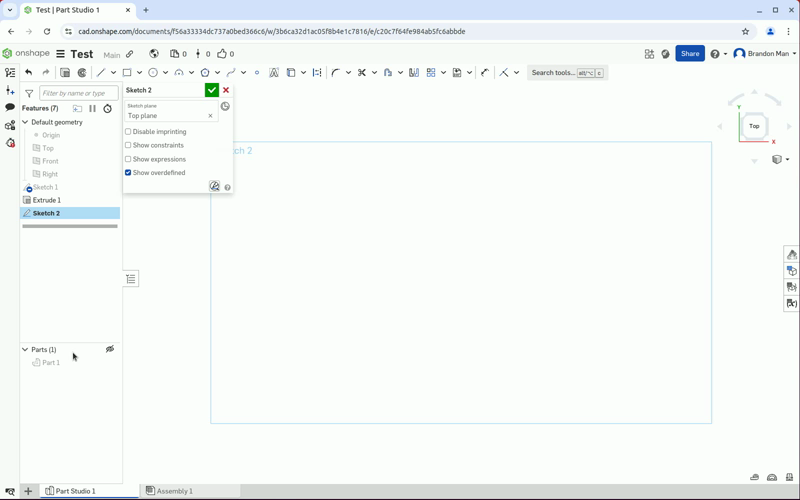
key(l)
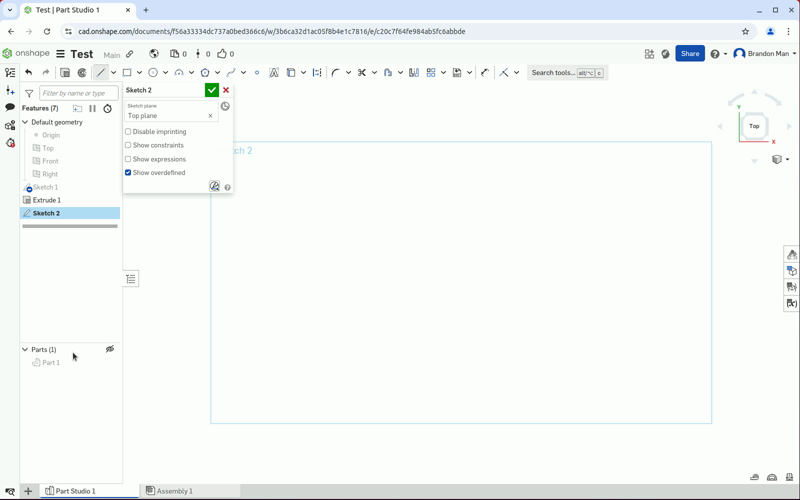
key_down(shift)
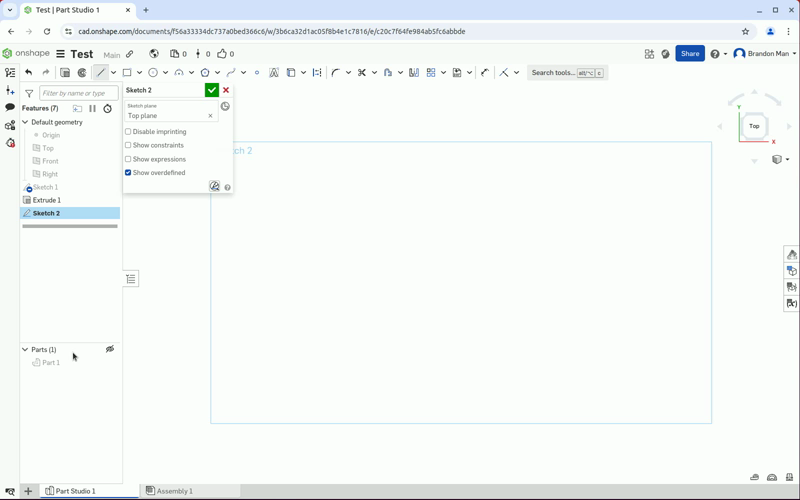
mouse_move(515, 354)
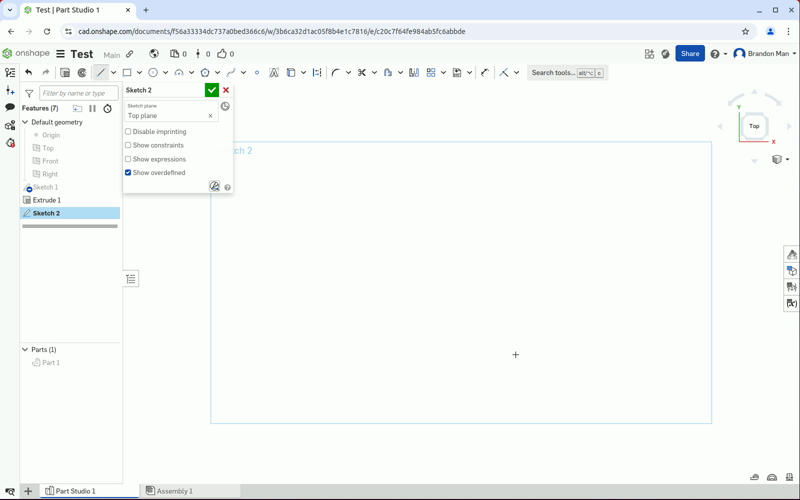
click(515, 354)
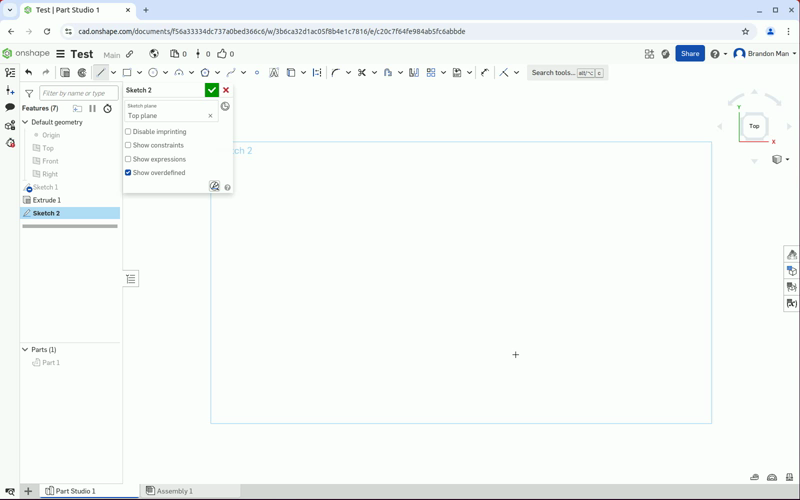
key_up(shift)
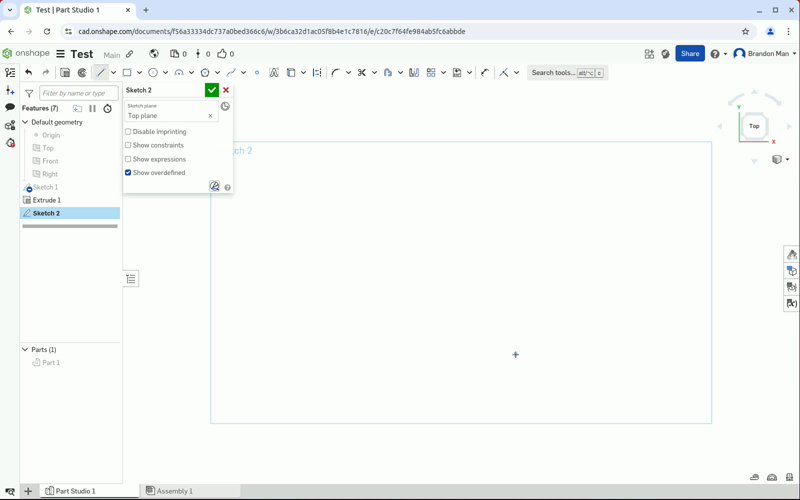
key_down(shift)
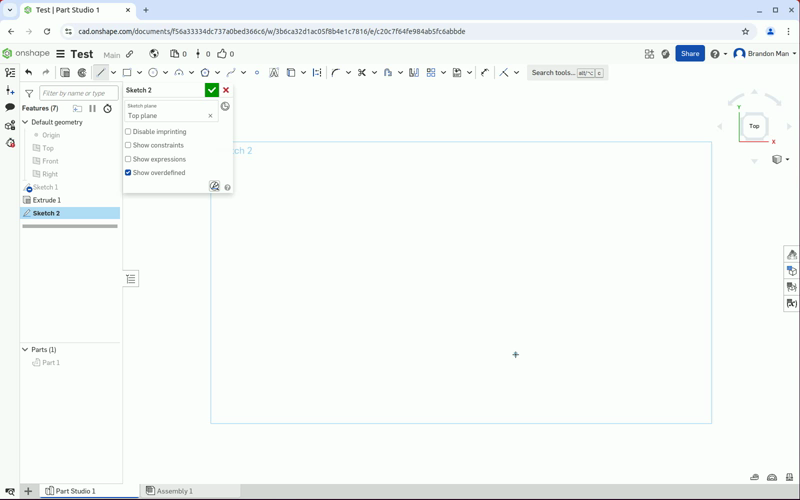
mouse_move(545, 354)
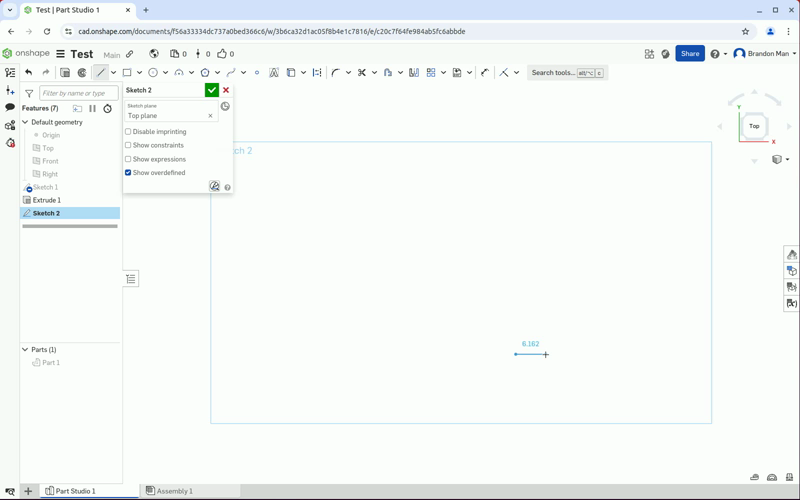
mouse_move(573, 354)
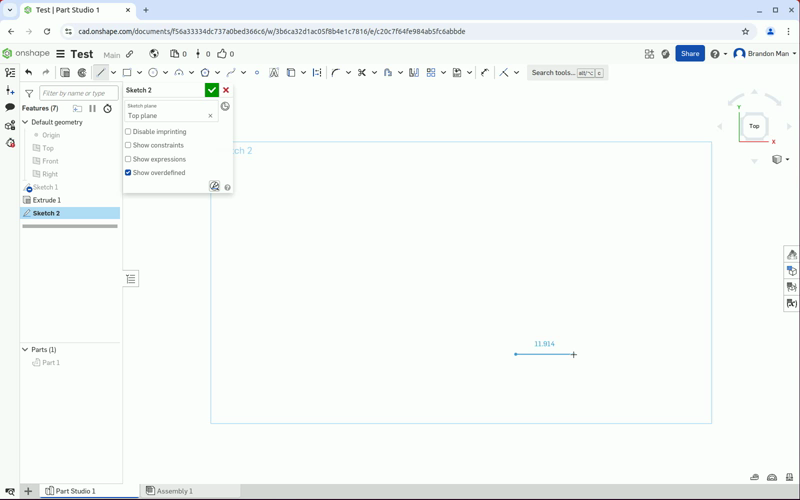
click(573, 354)
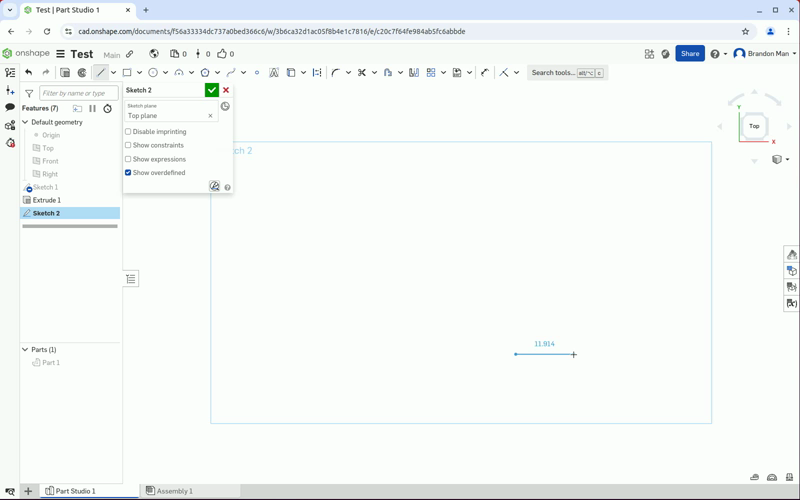
key_up(shift)
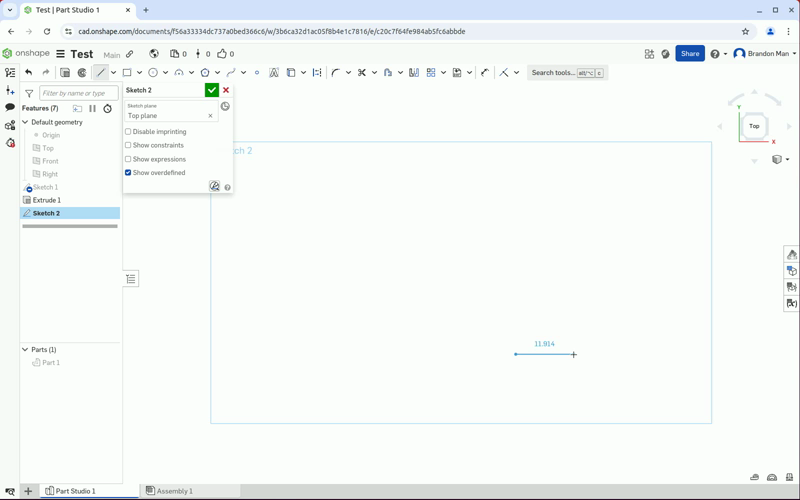
key_down(shift)
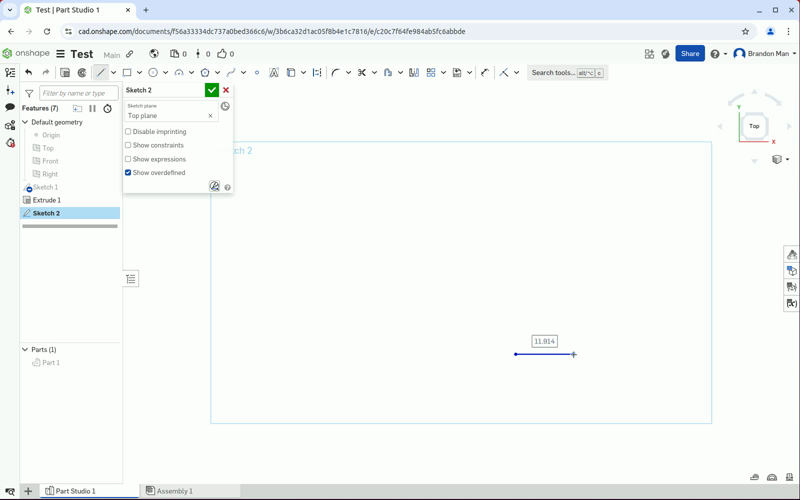
mouse_move(573, 288)
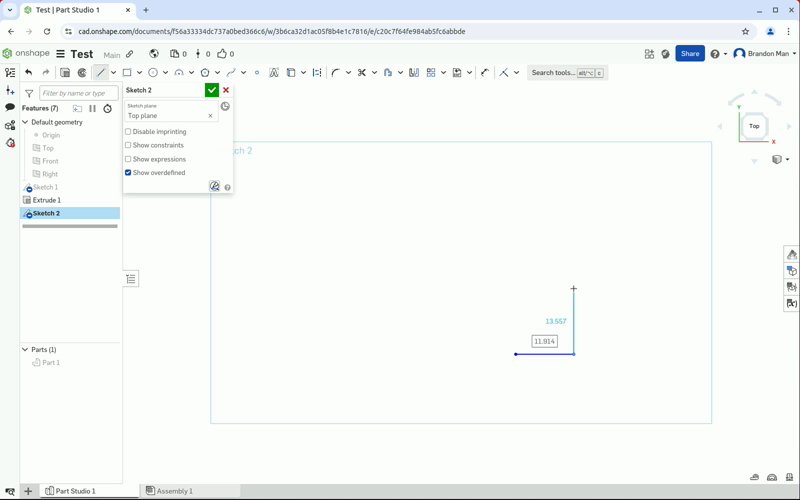
click(573, 288)
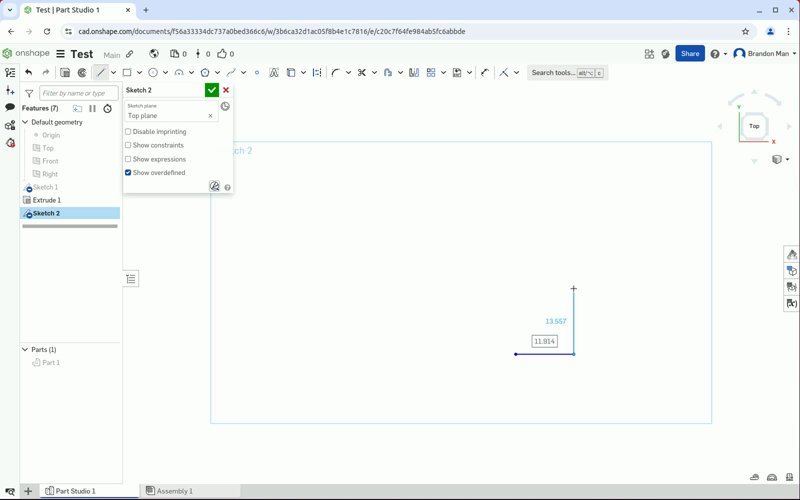
key_up(shift)
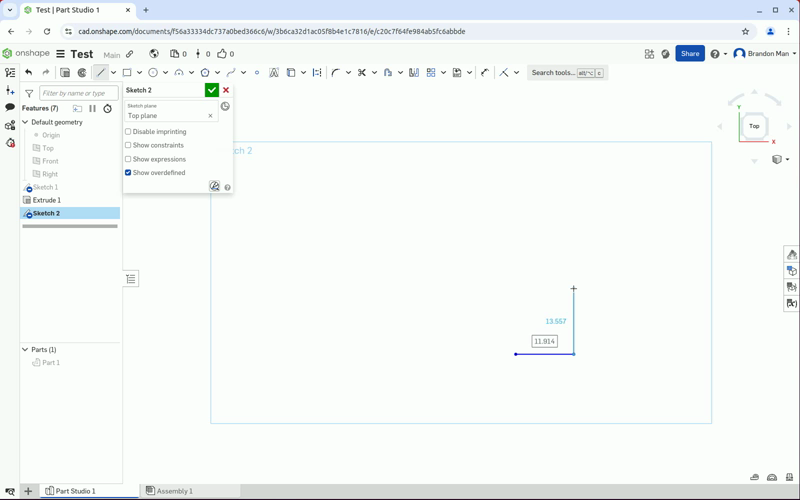
key_down(shift)
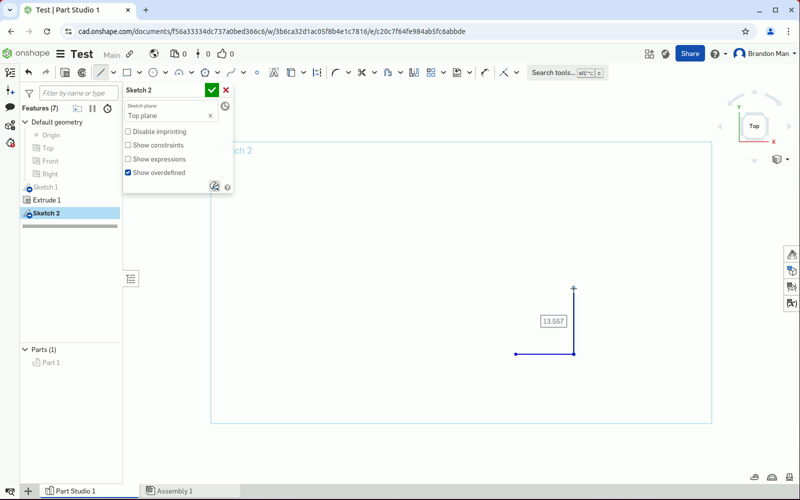
mouse_move(589, 288)
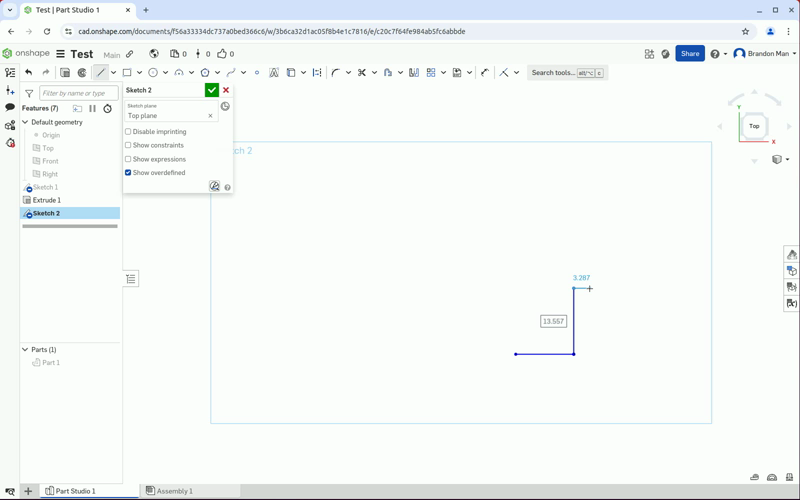
mouse_move(515, 288)
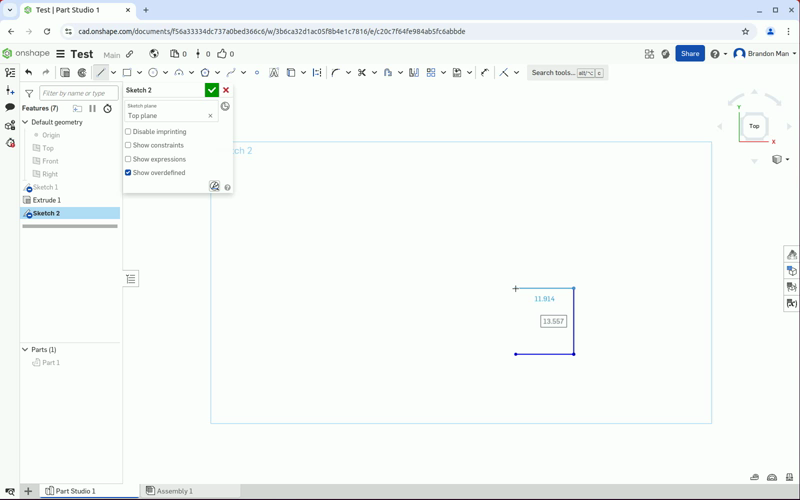
click(515, 288)
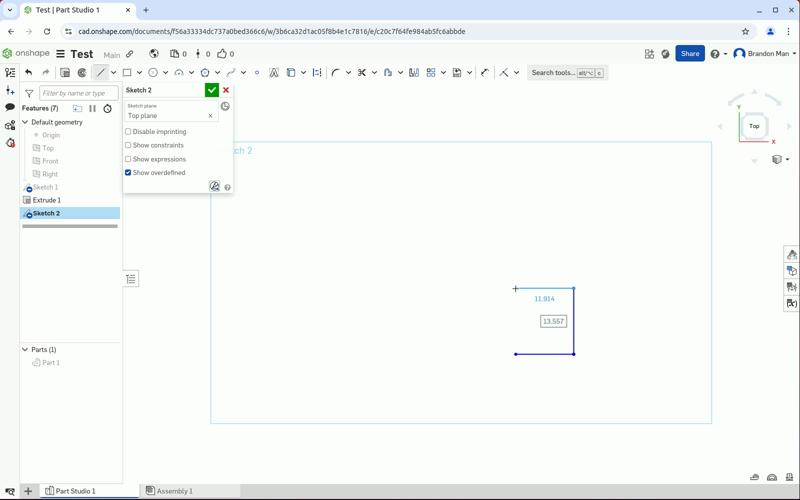
key_up(shift)
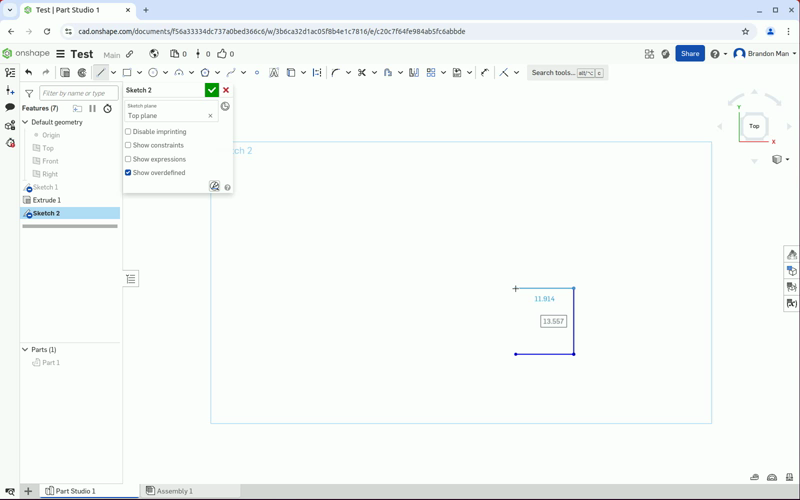
key_down(shift)
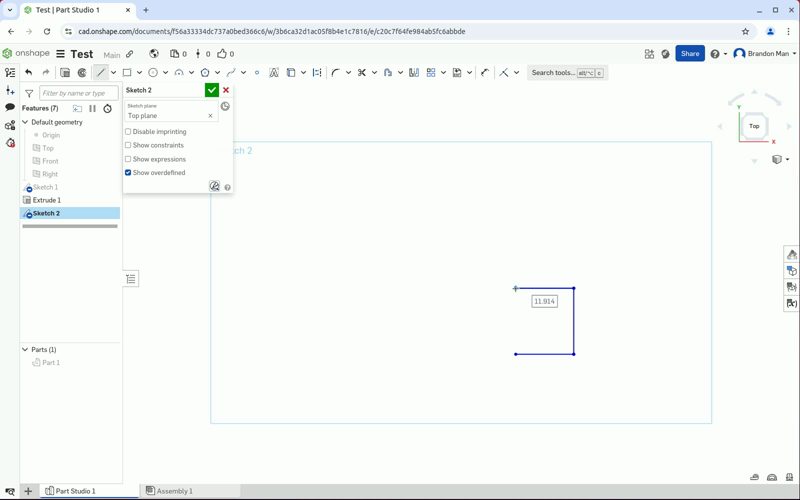
mouse_move(515, 354)
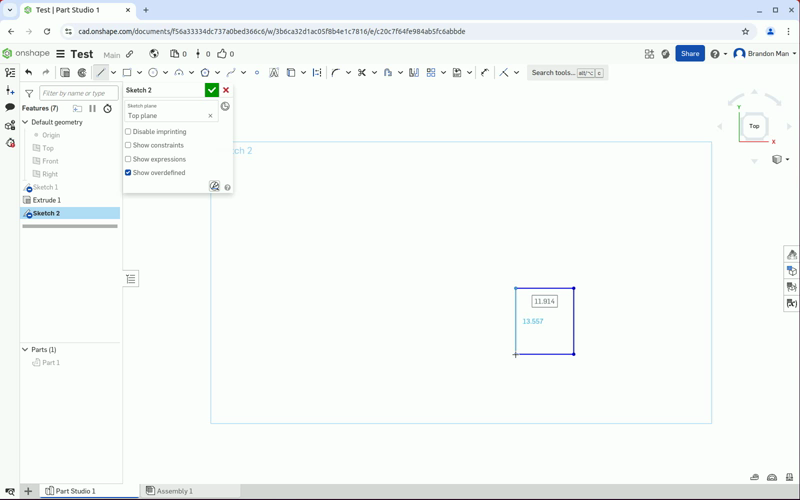
key_up(shift)
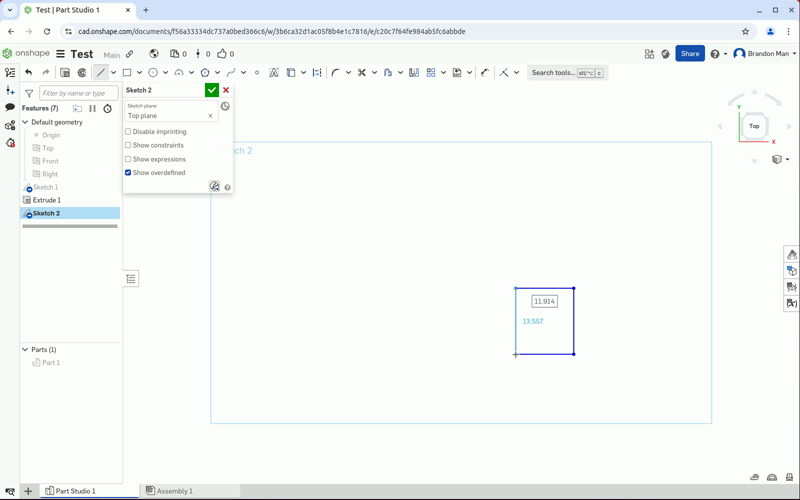
click(515, 354)
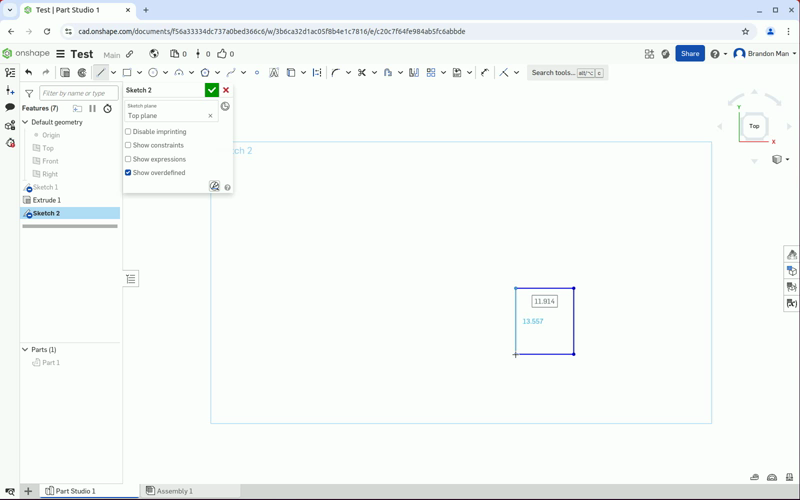
key(esc)
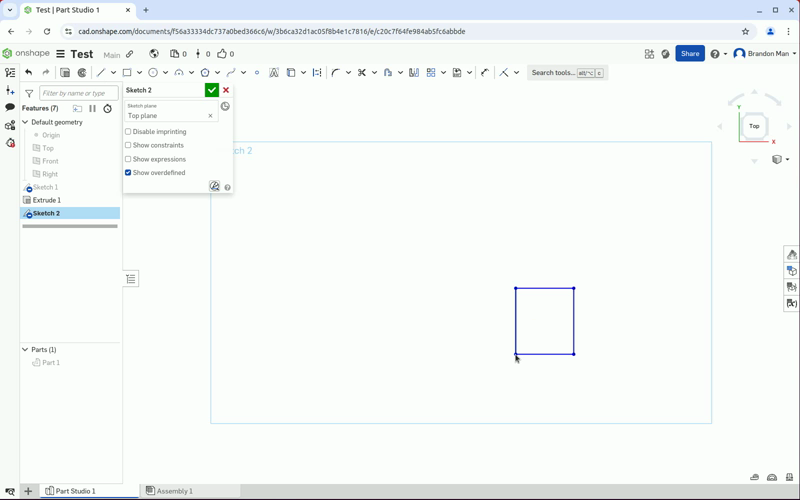
mouse_move(545, 309)
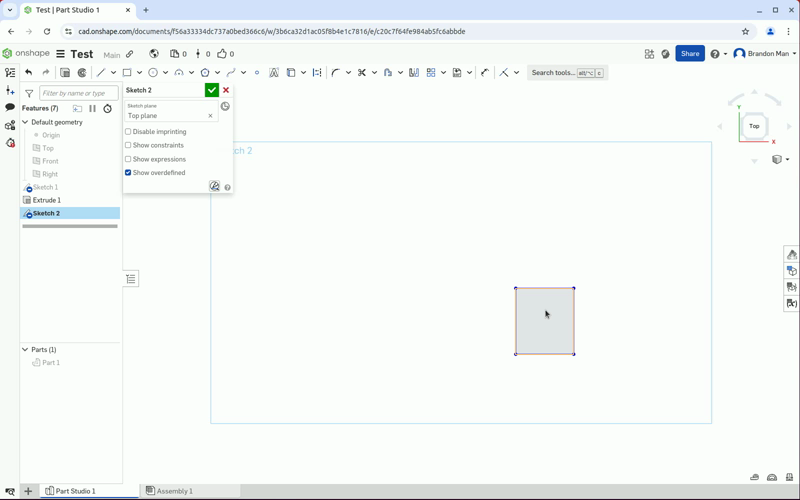
click(545, 309)
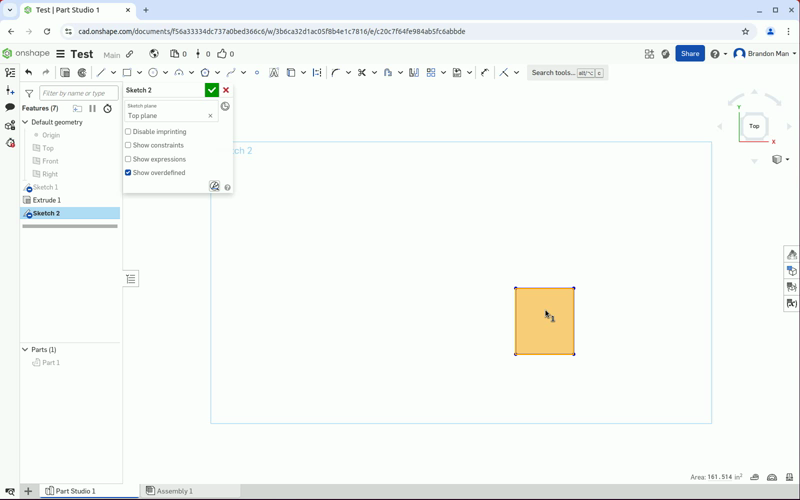
mouse_move(73, 352)
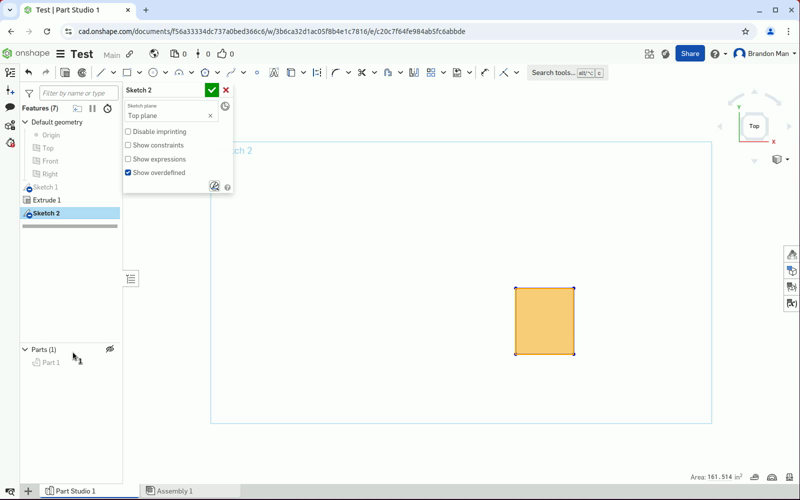
key(shift+y)
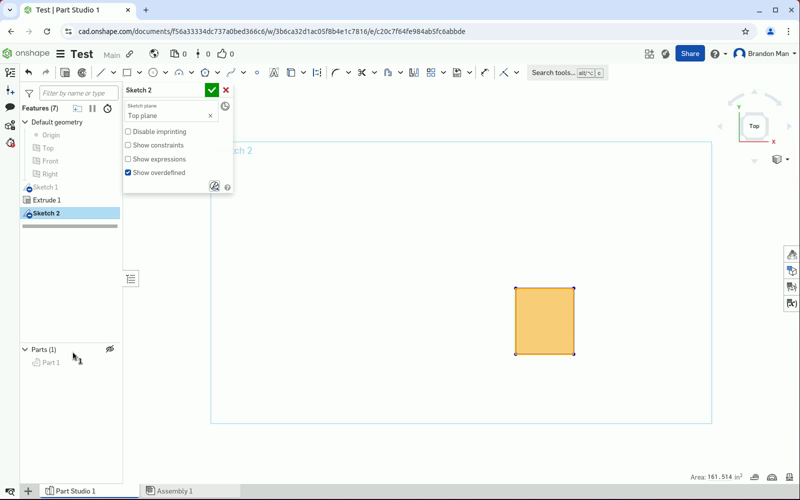
key(shift+e)
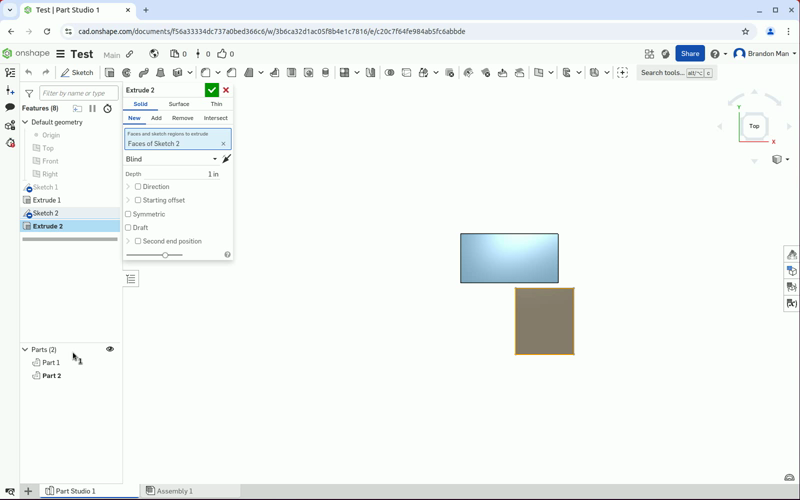
mouse_move(143, 106)
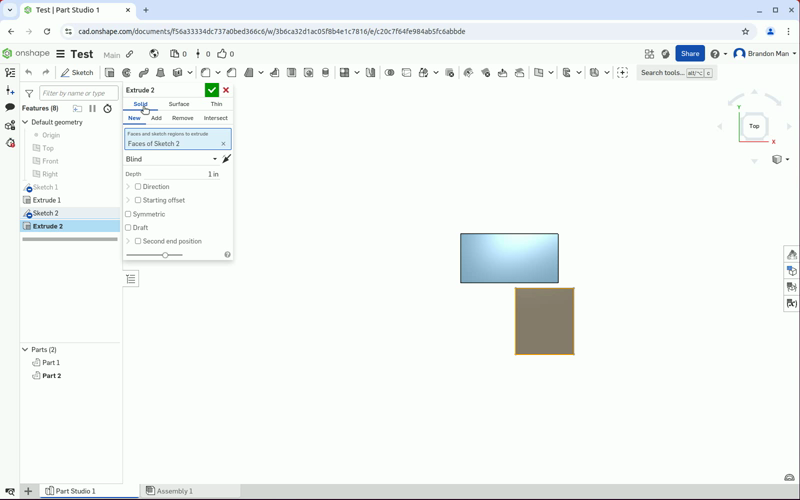
click(143, 106)
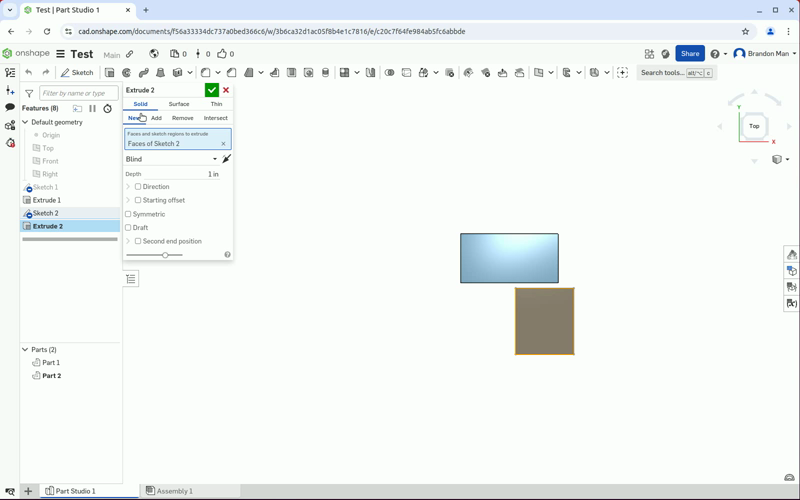
mouse_move(137, 120)
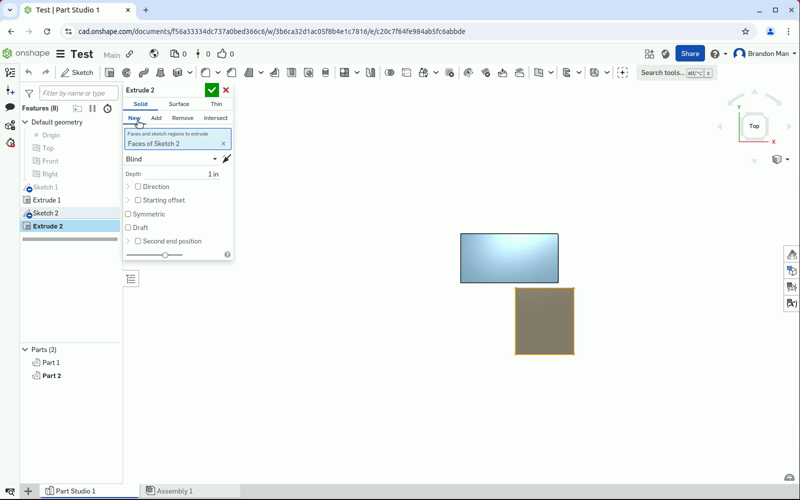
click(137, 120)
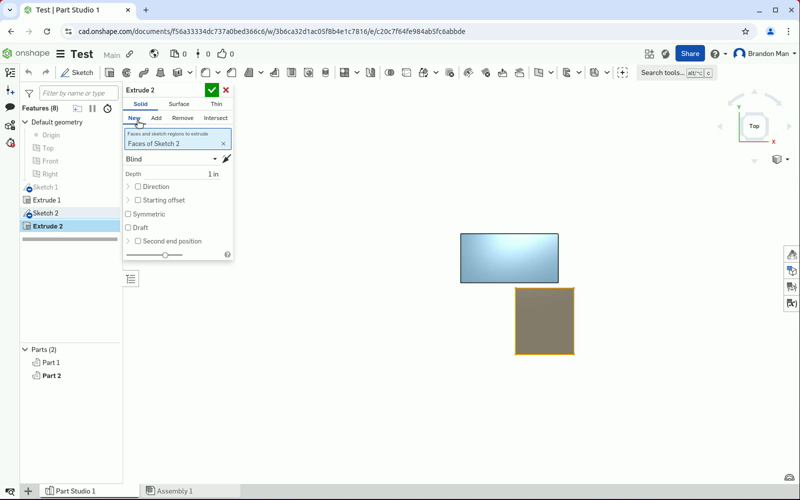
key(tab, 4)
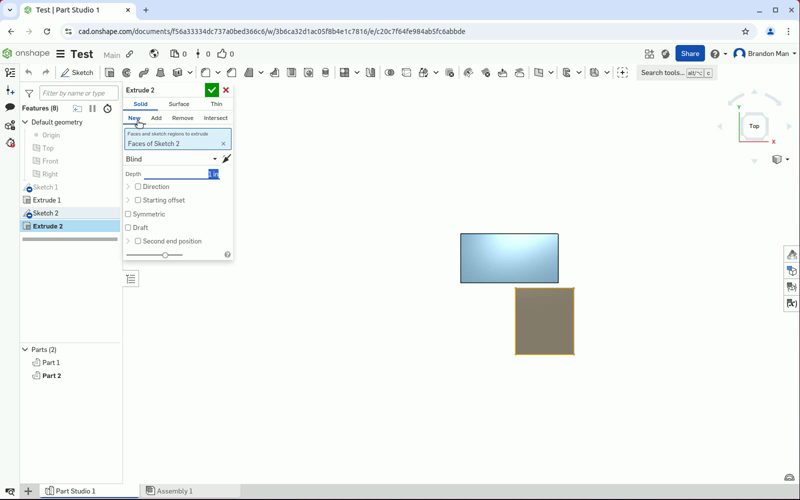
text(6.74)
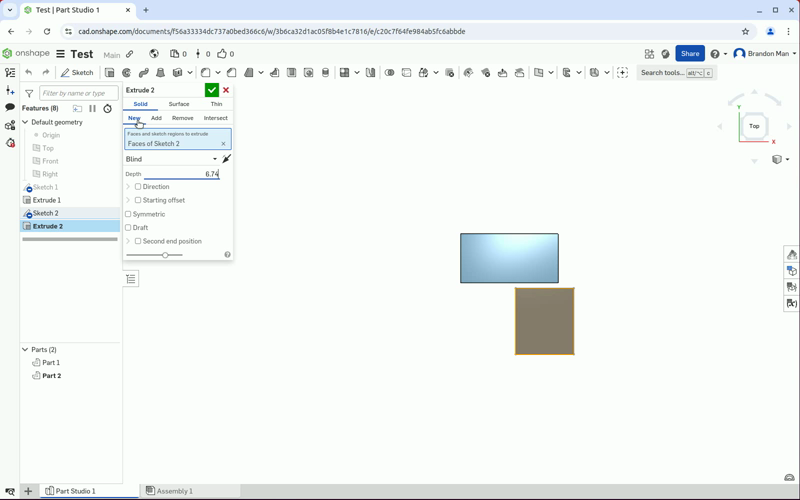
key(enter)
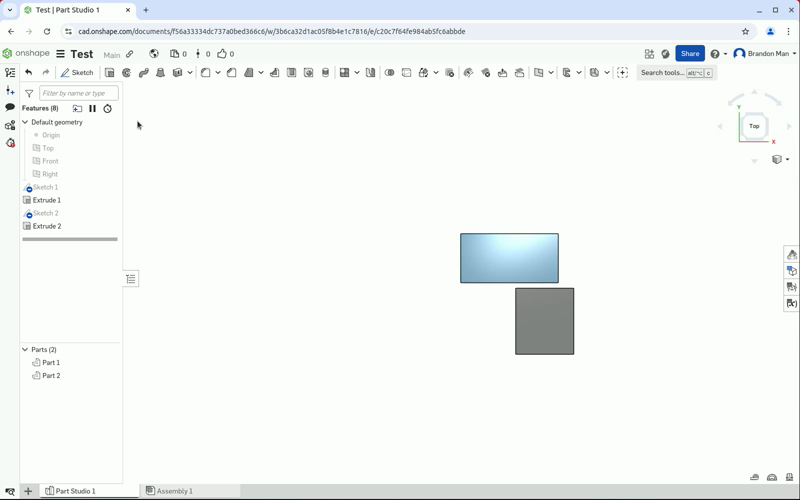
key(shift+h)
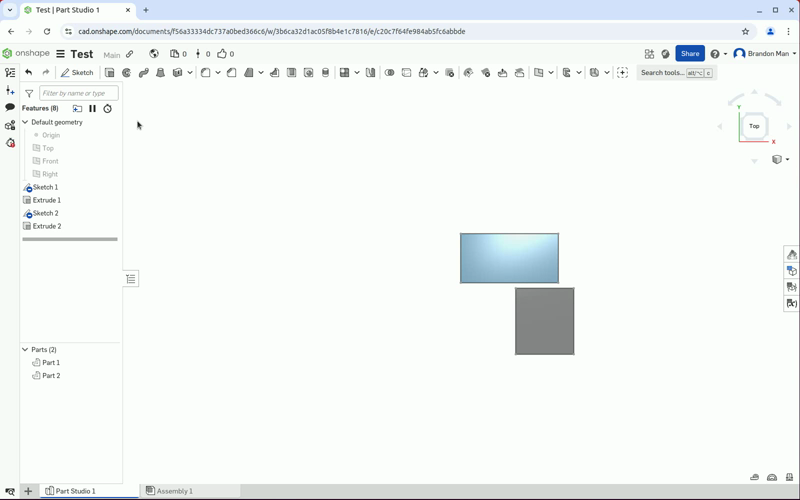
key(shift+h)
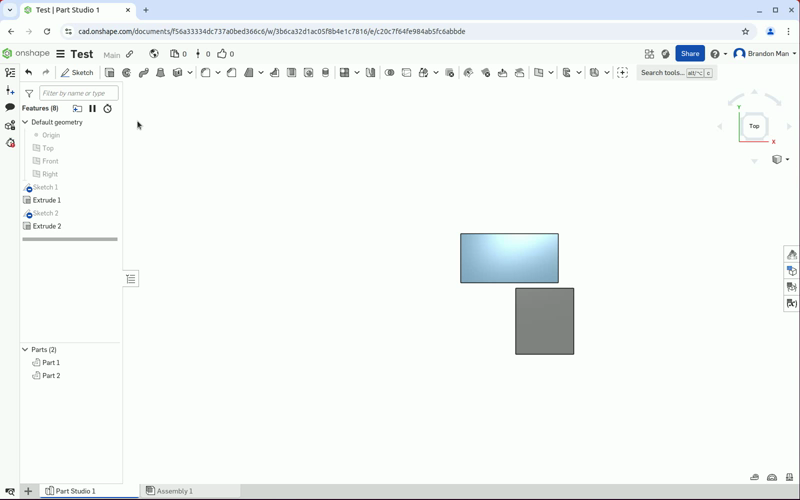
mouse_move(73, 189)
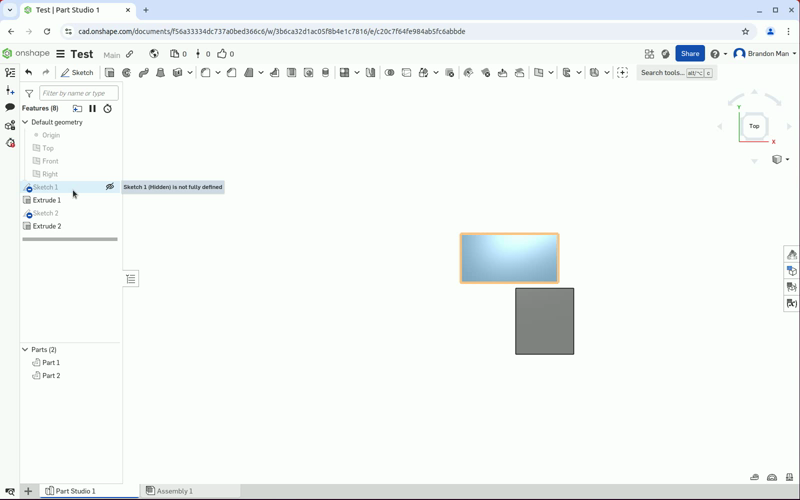
click(73, 189)
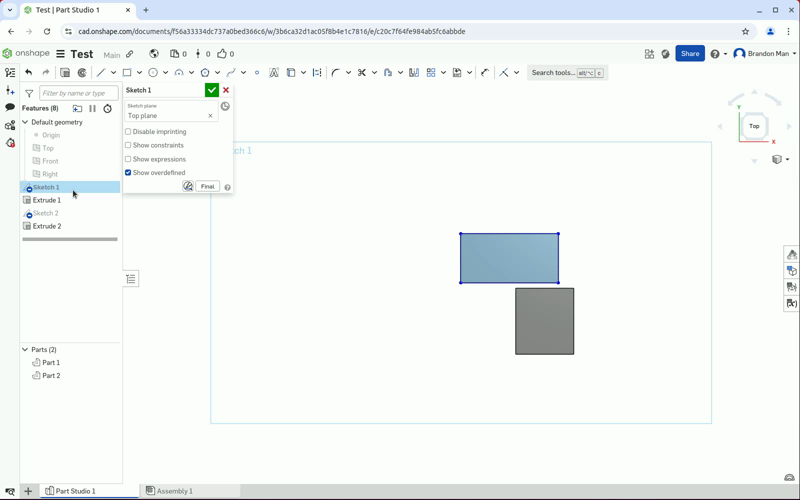
mouse_move(229, 92)
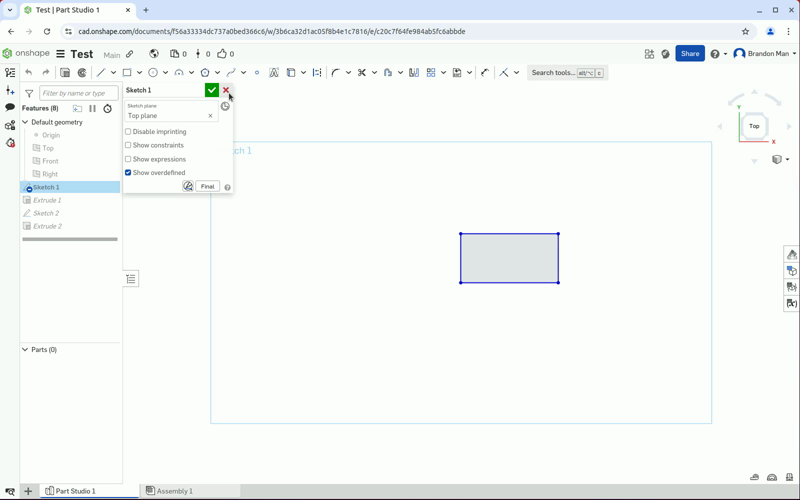
click(229, 92)
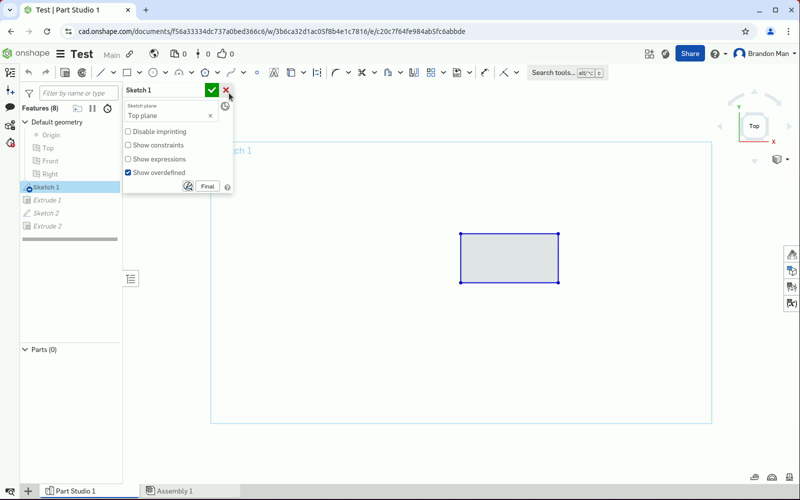
key(shift+s)
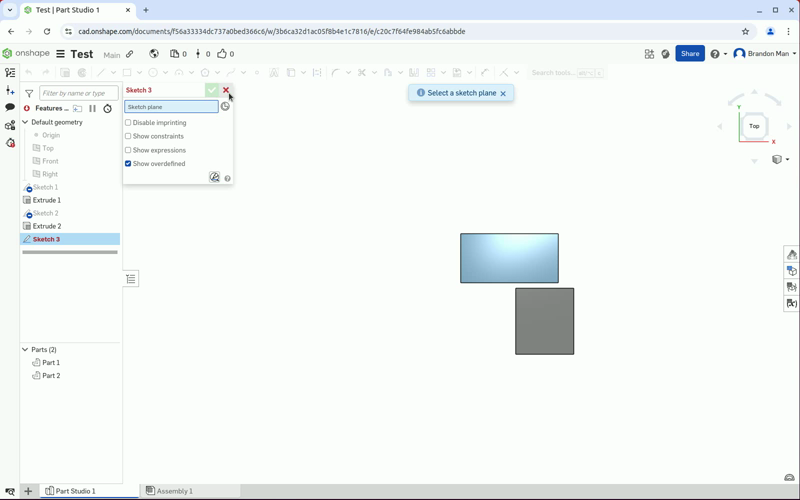
mouse_move(73, 150)
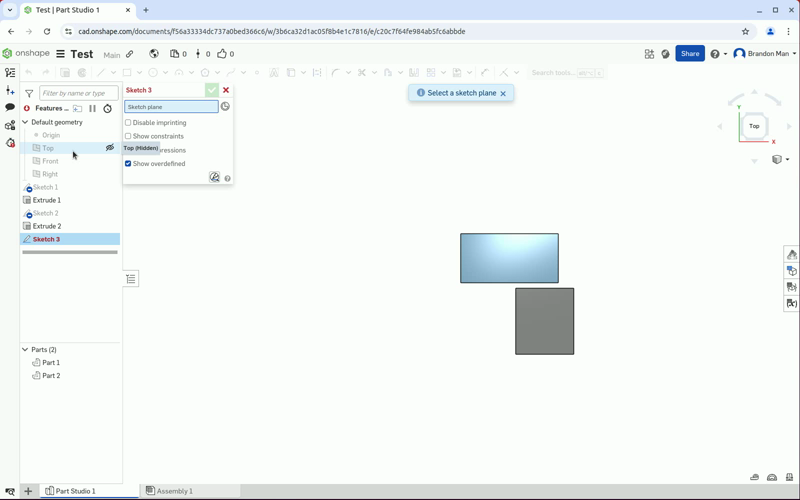
click(73, 150)
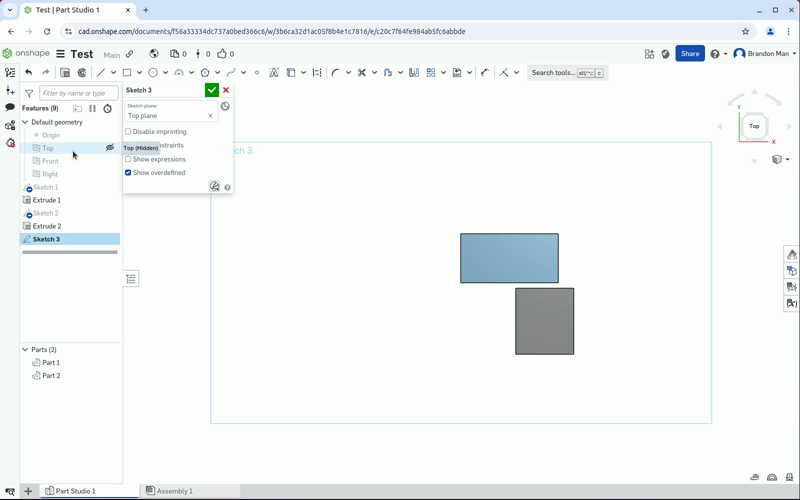
mouse_move(73, 352)
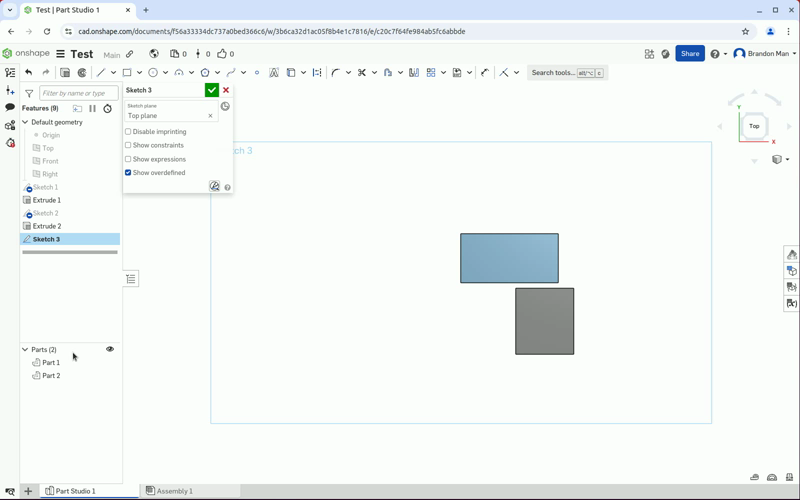
key(y)
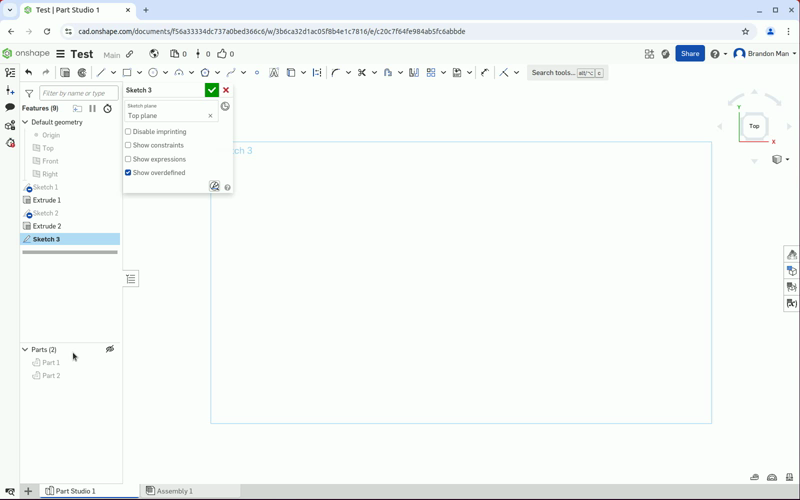
key(l)
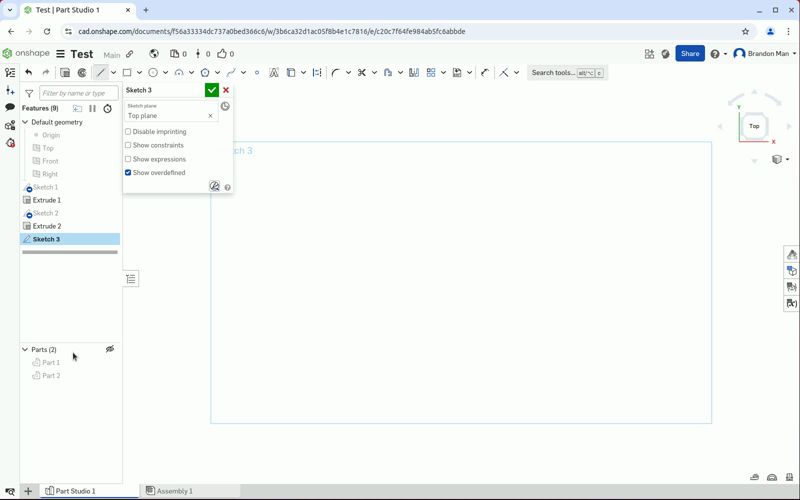
key_down(shift)
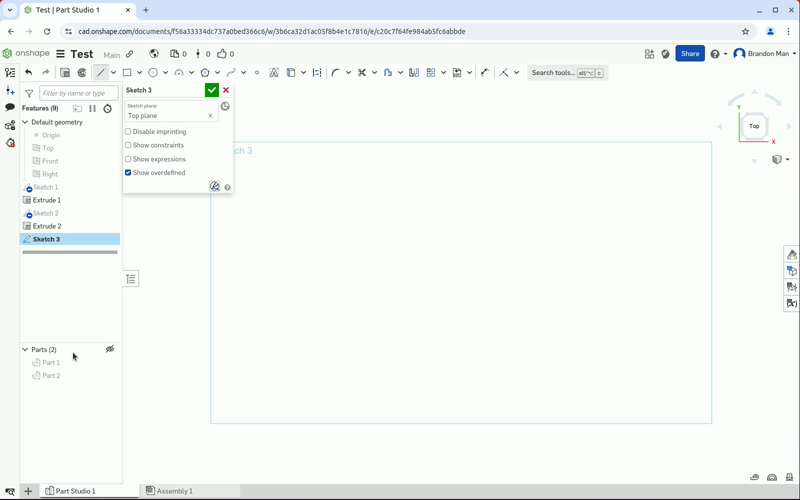
mouse_move(460, 370)
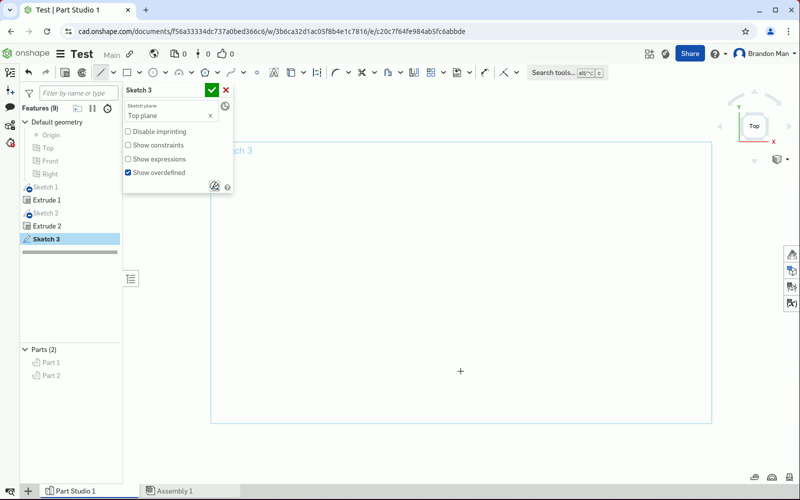
click(460, 370)
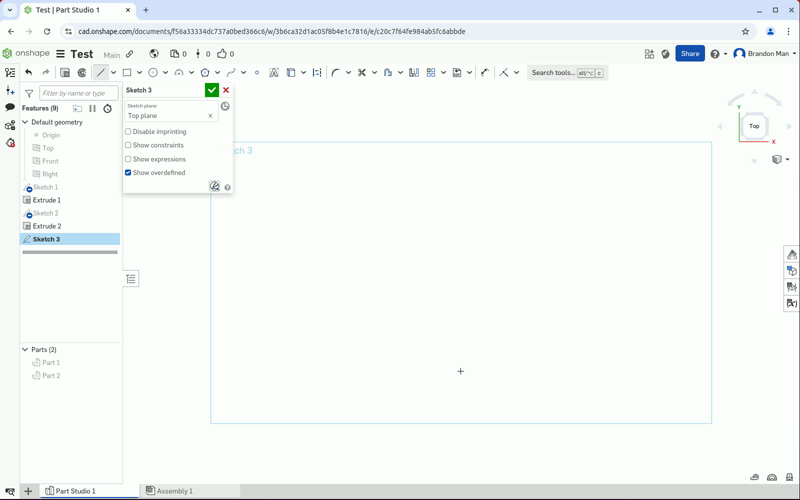
key_up(shift)
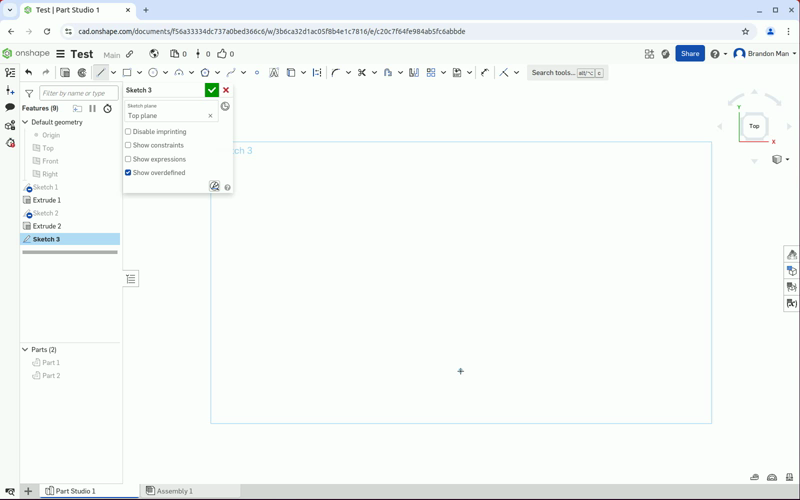
key_down(shift)
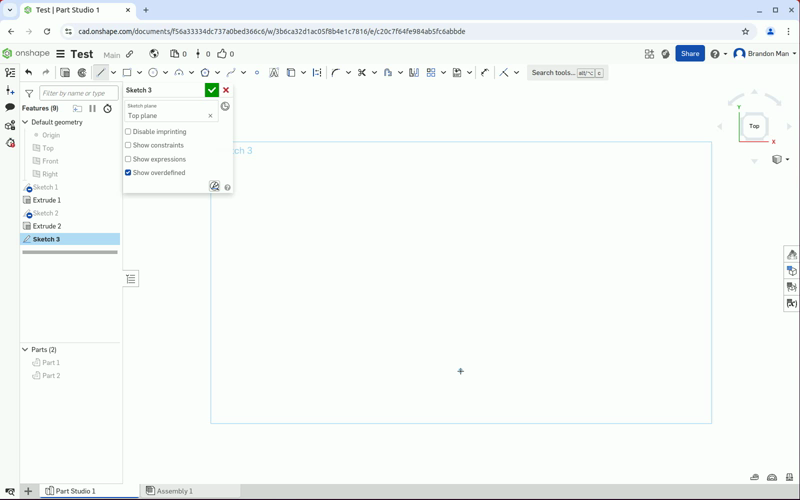
mouse_move(490, 370)
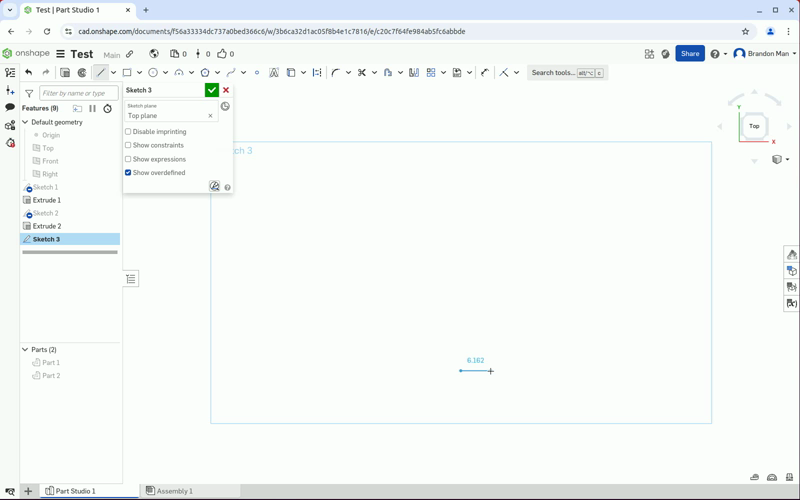
mouse_move(510, 370)
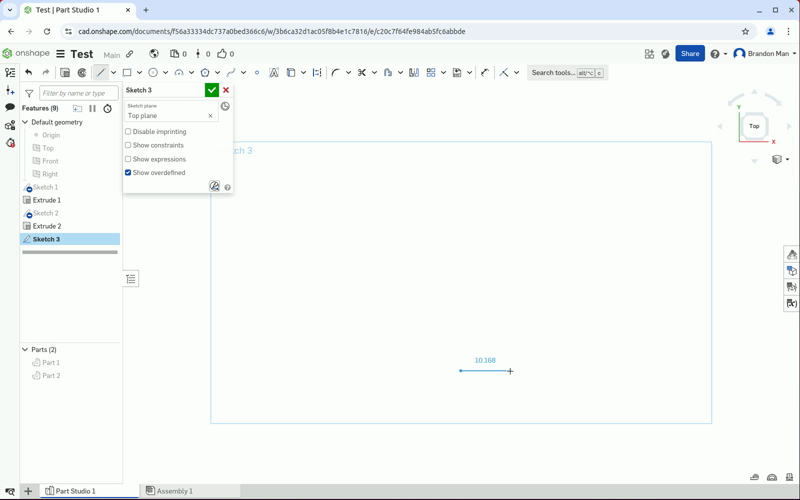
click(510, 370)
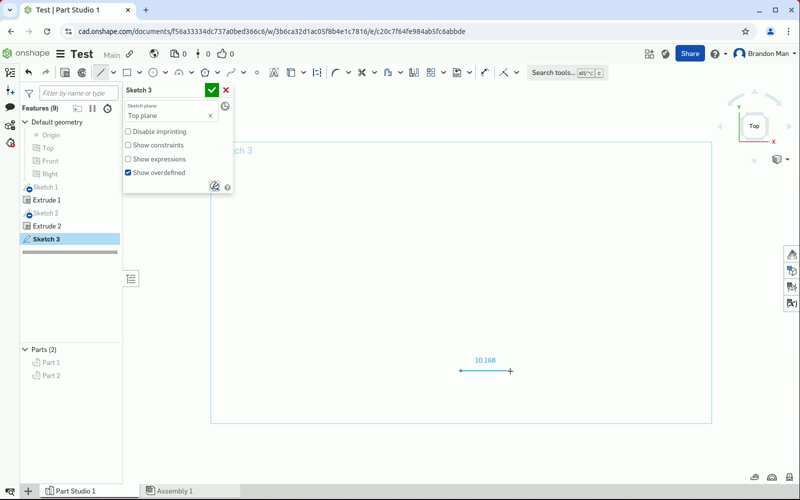
key_up(shift)
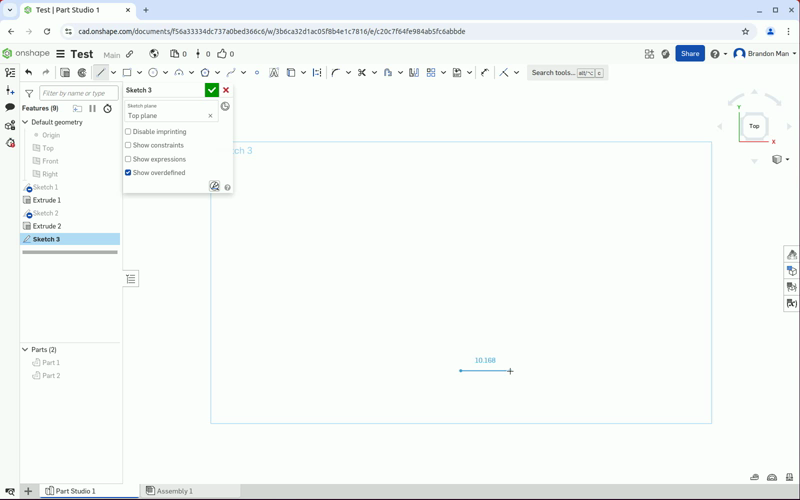
key_down(shift)
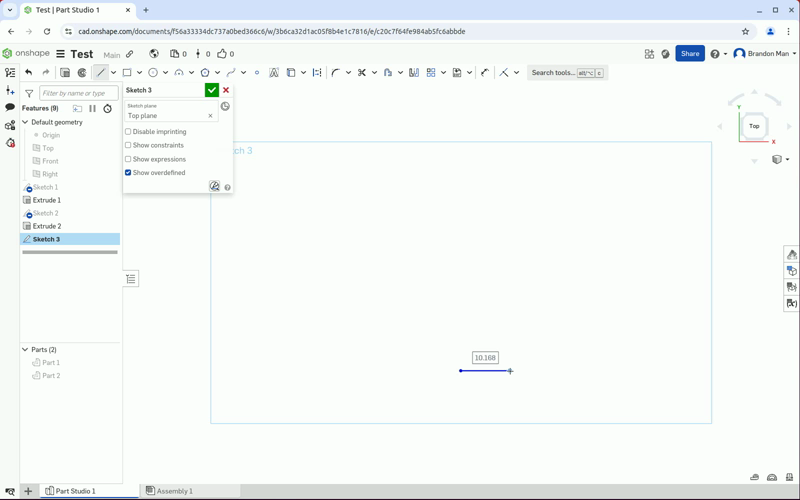
mouse_move(510, 288)
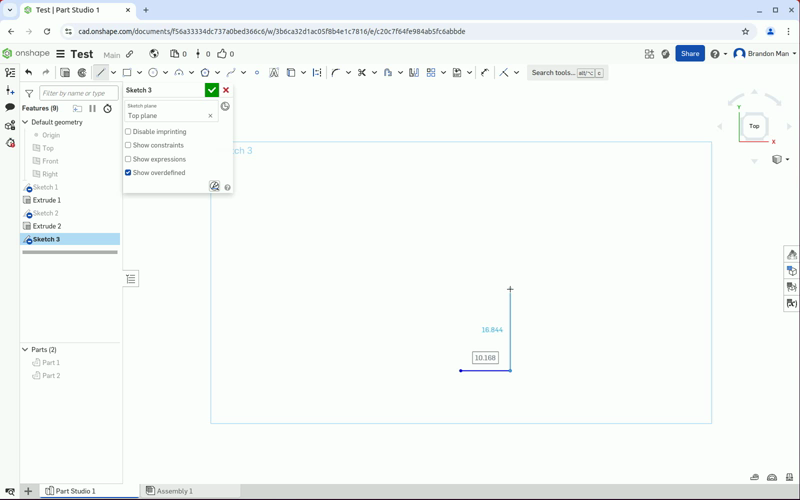
click(510, 288)
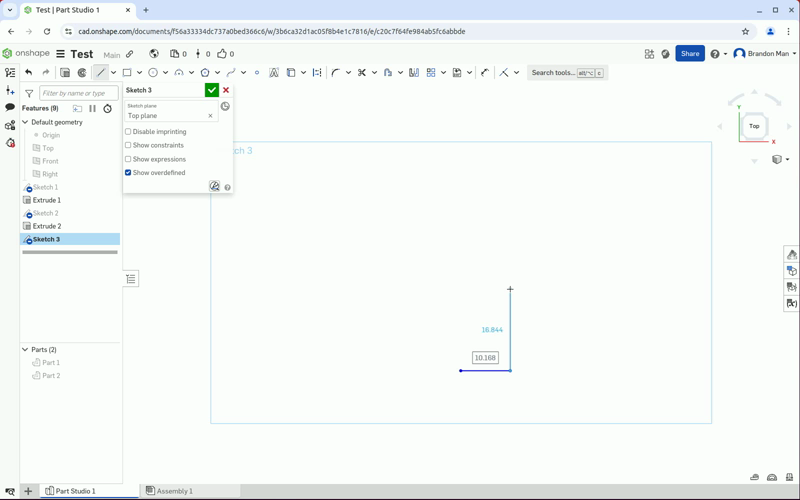
key_up(shift)
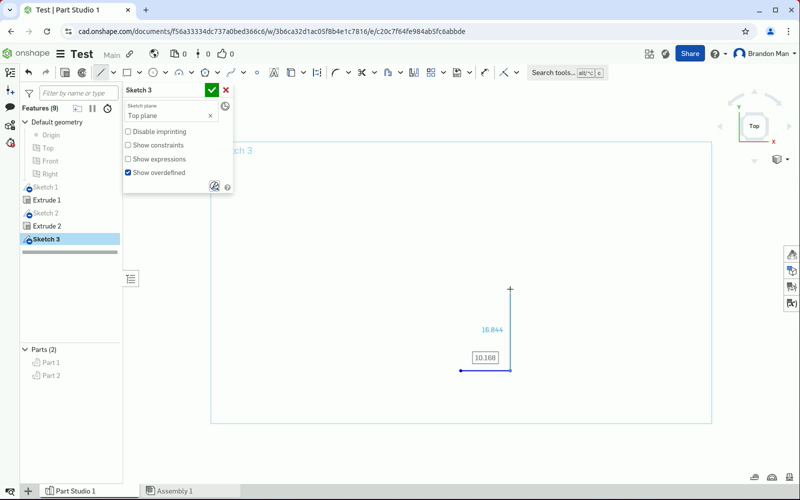
key_down(shift)
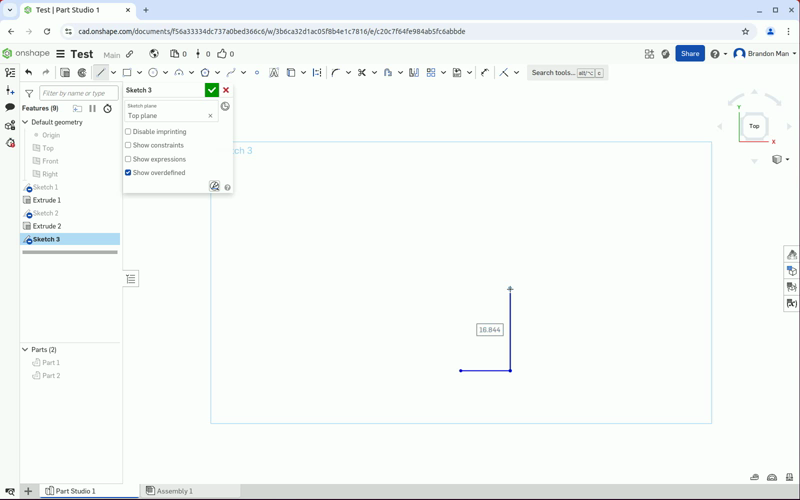
mouse_move(540, 288)
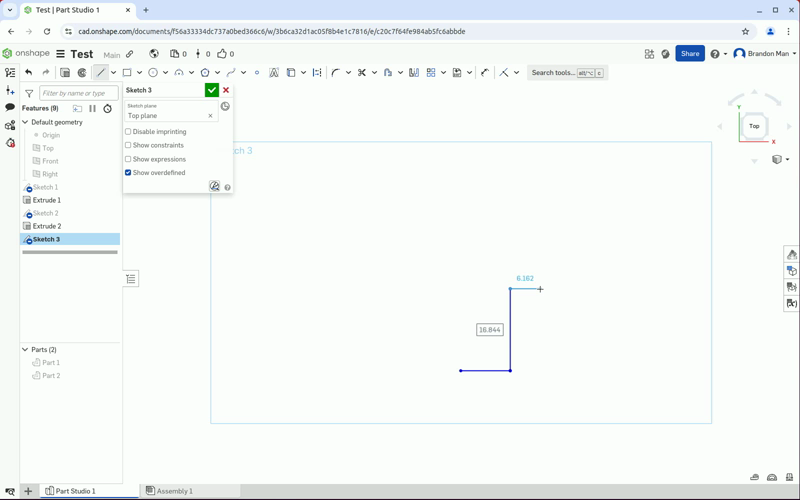
mouse_move(460, 288)
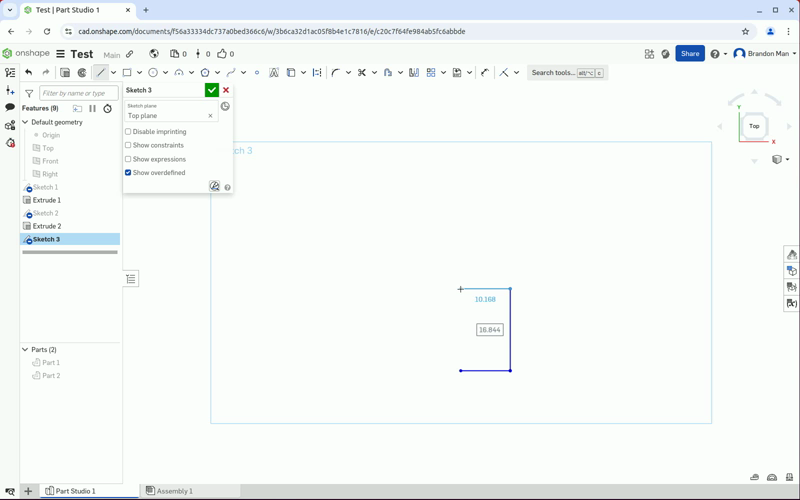
click(460, 288)
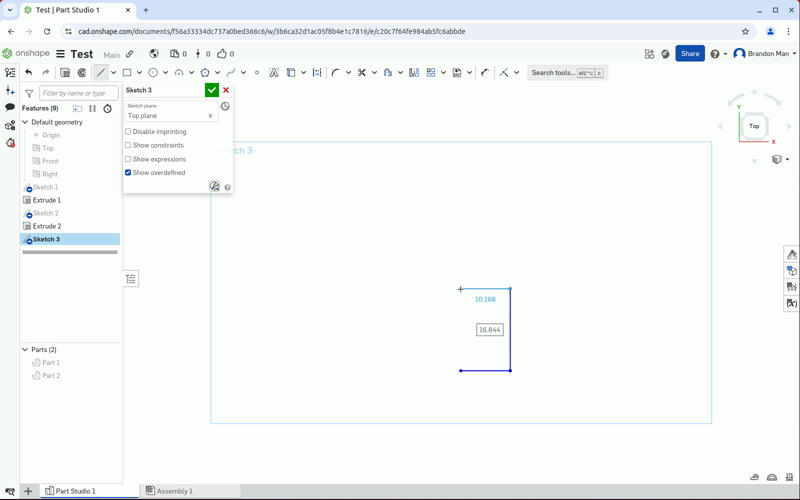
key_up(shift)
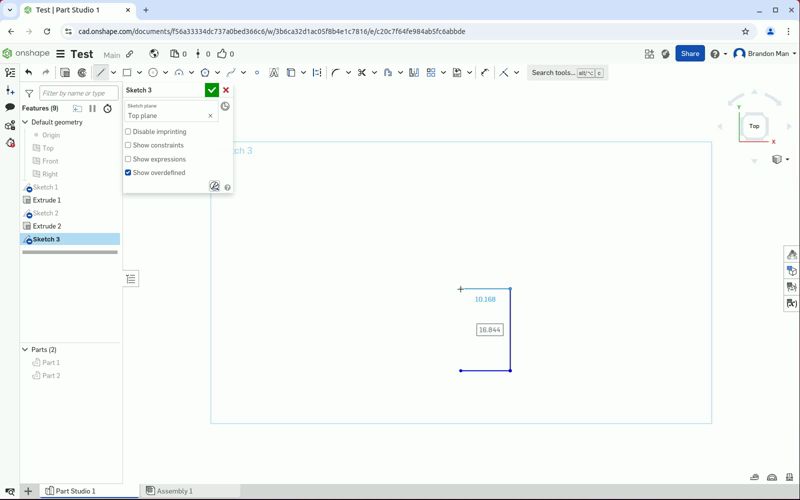
key_down(shift)
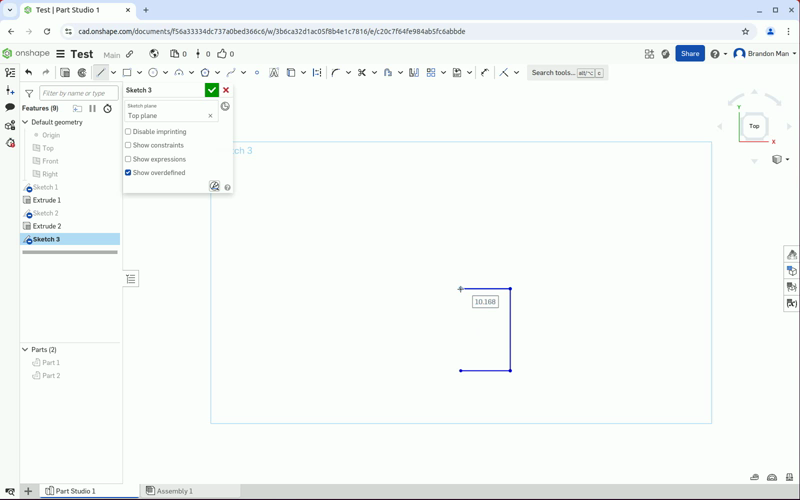
mouse_move(460, 370)
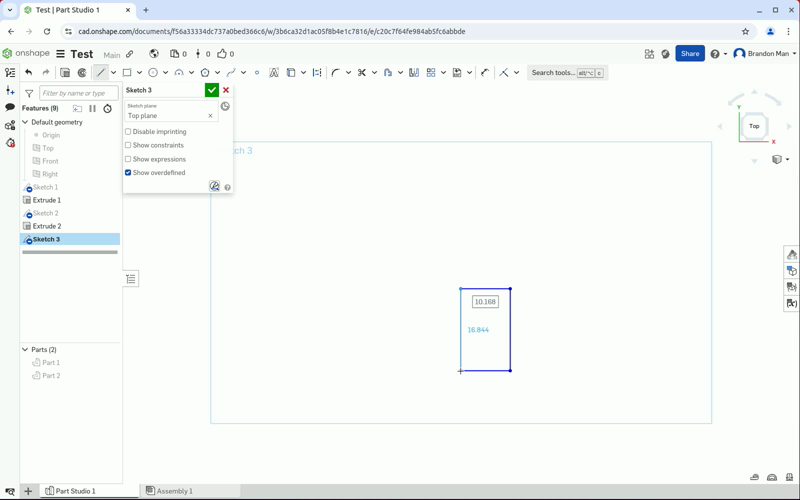
key_up(shift)
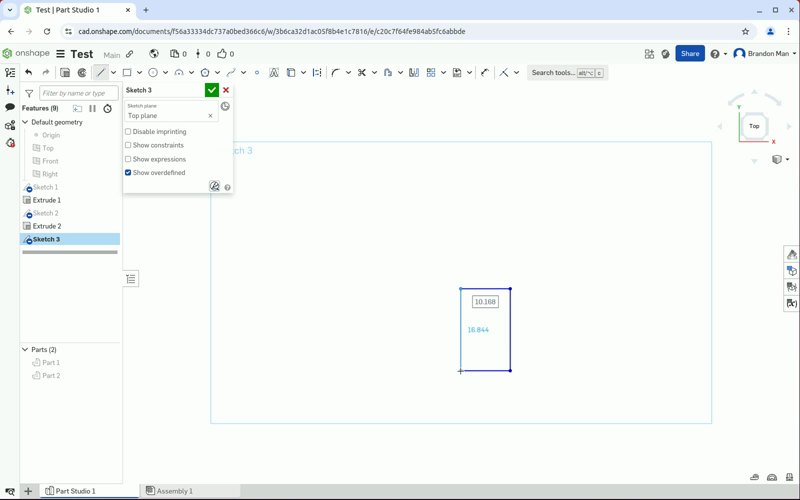
click(460, 370)
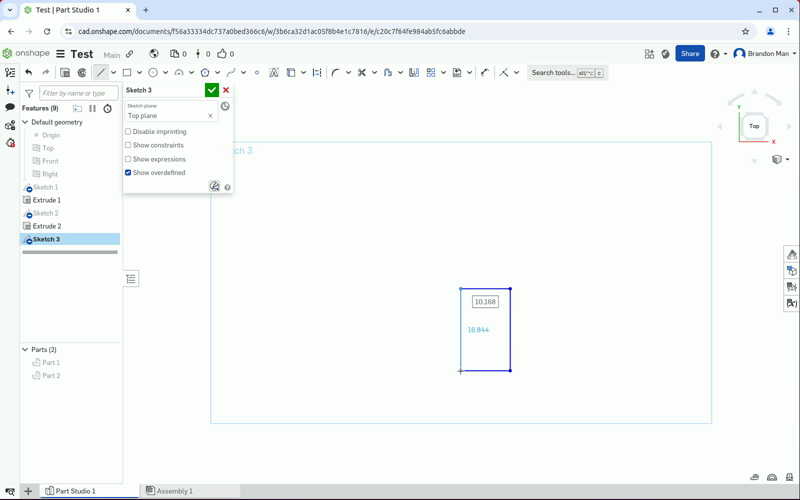
key(esc)
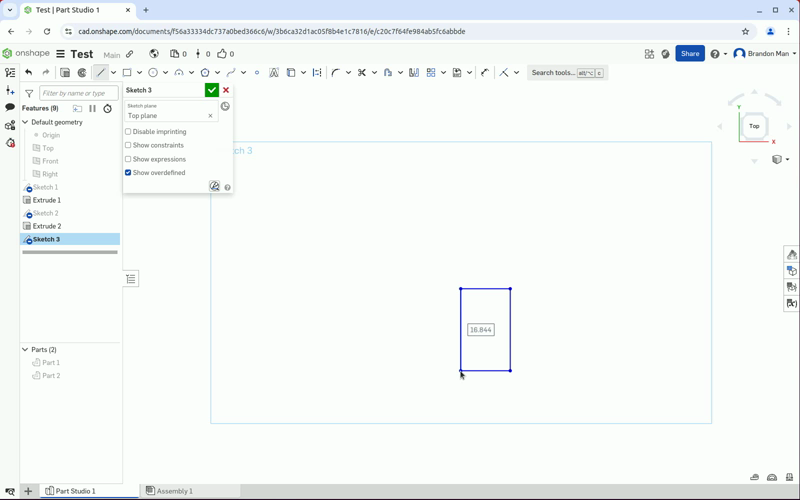
mouse_move(478, 307)
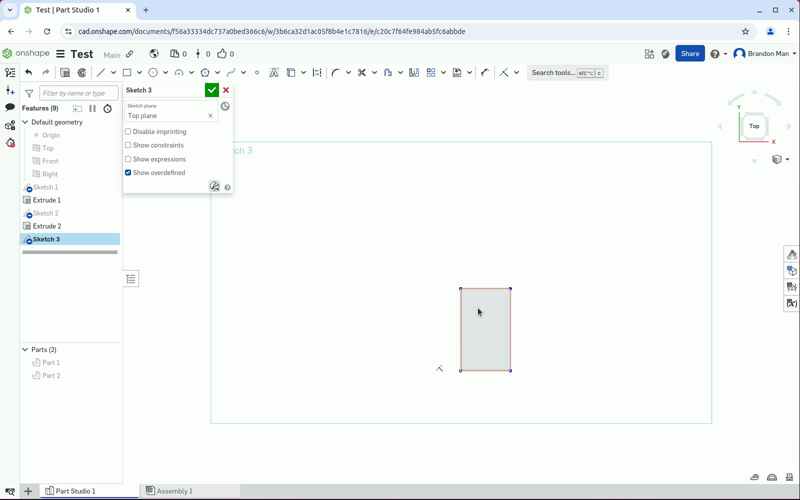
click(478, 307)
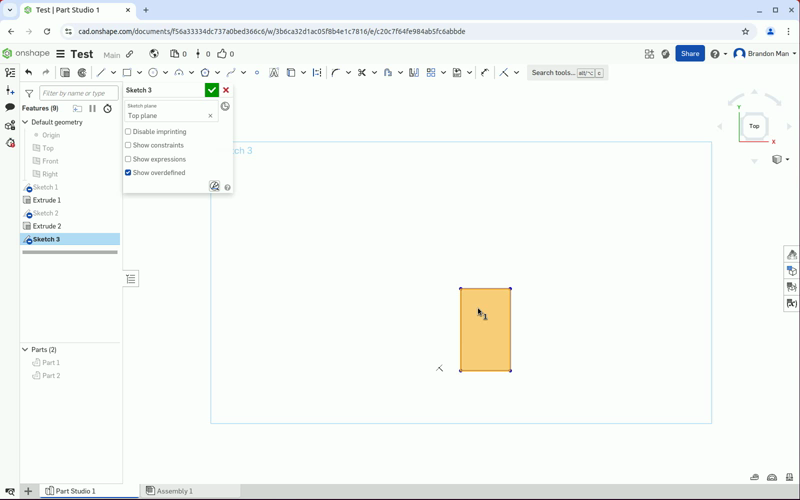
mouse_move(73, 352)
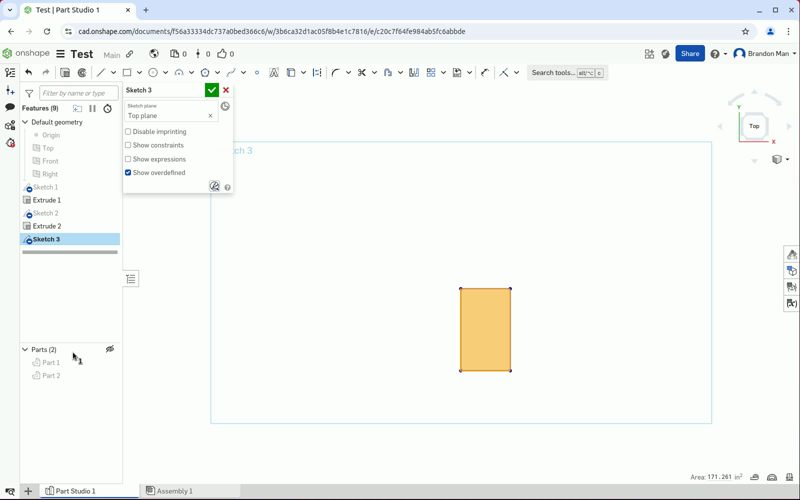
key(shift+y)
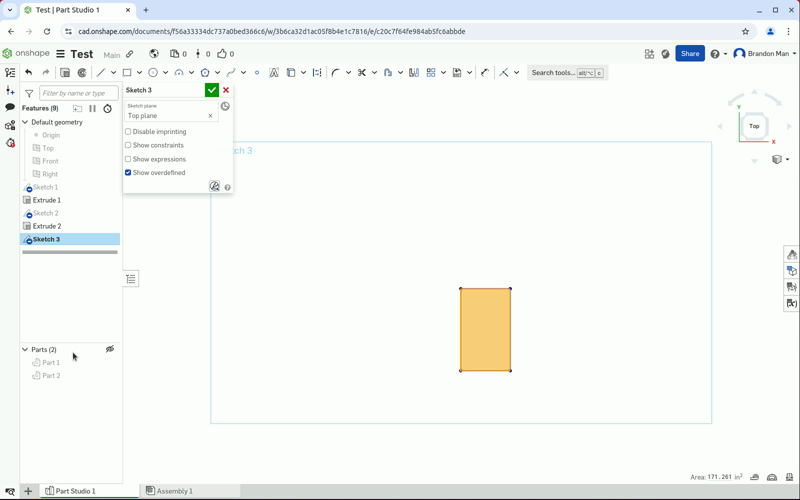
key(shift+e)
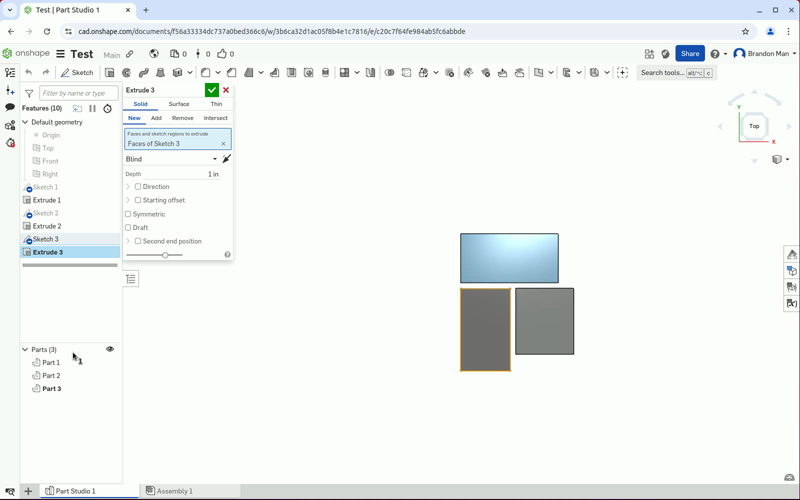
mouse_move(143, 106)
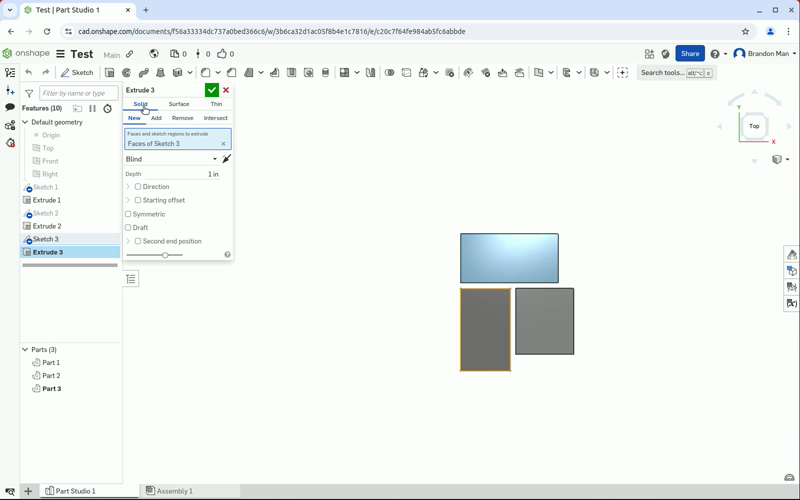
click(143, 106)
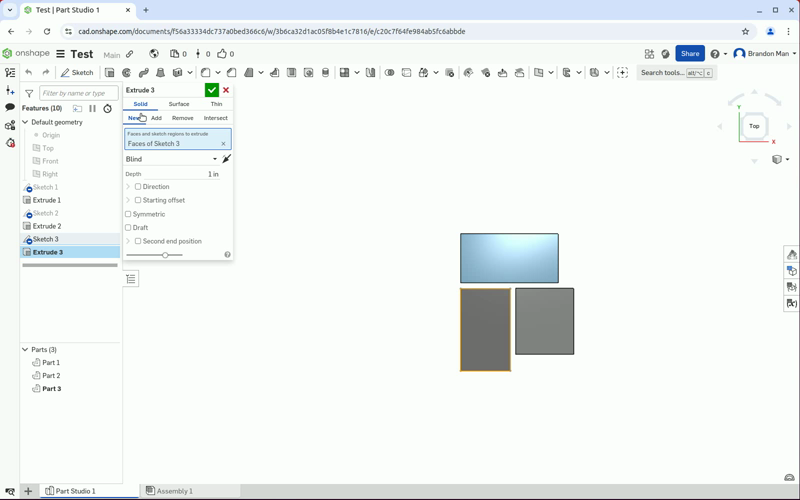
mouse_move(137, 120)
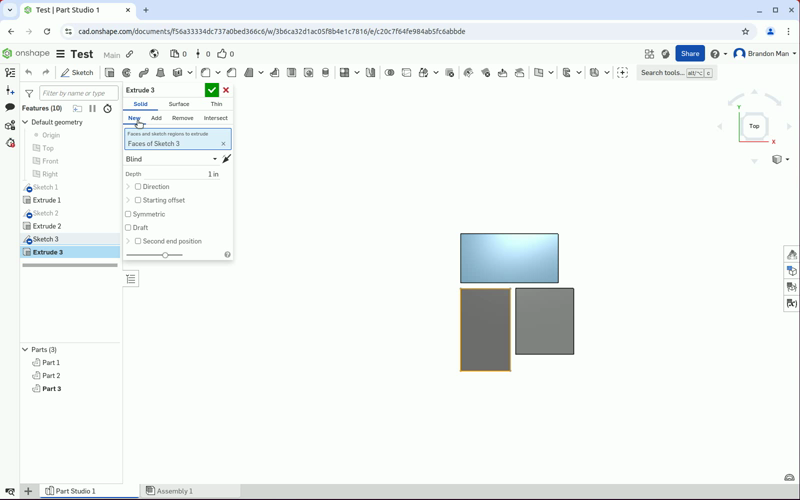
click(137, 120)
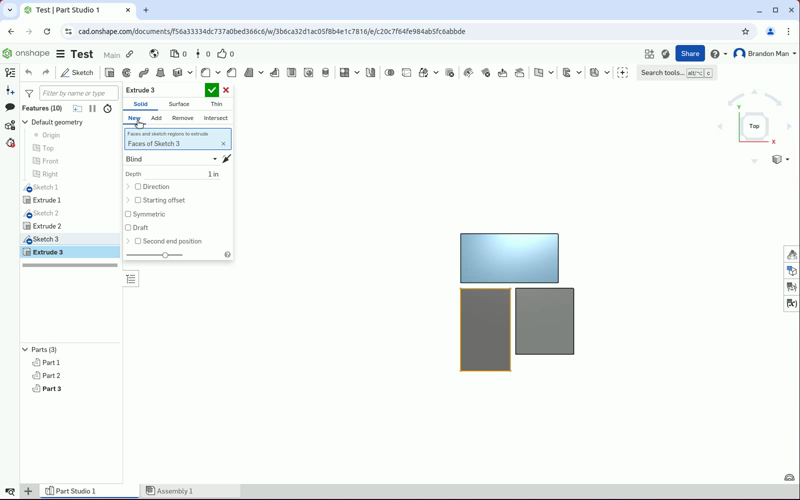
key(tab, 4)
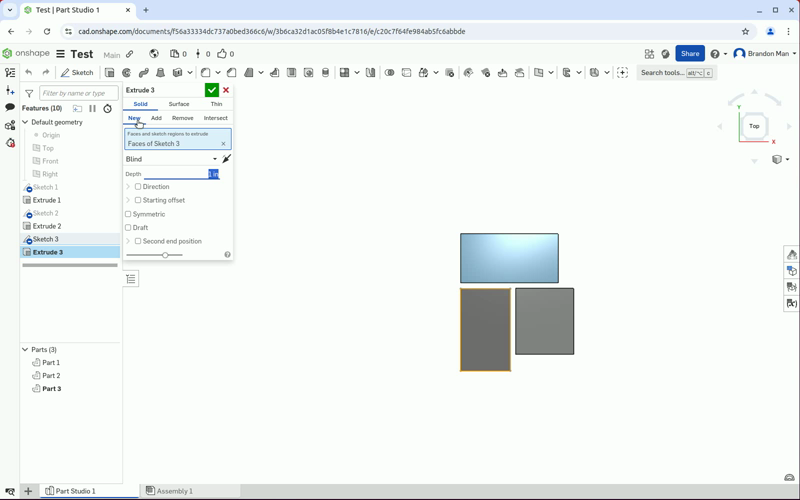
text(6.74)
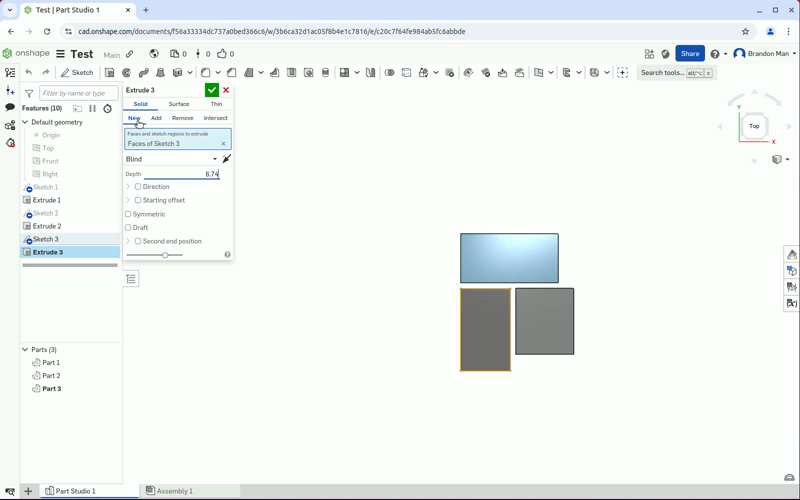
key(enter)
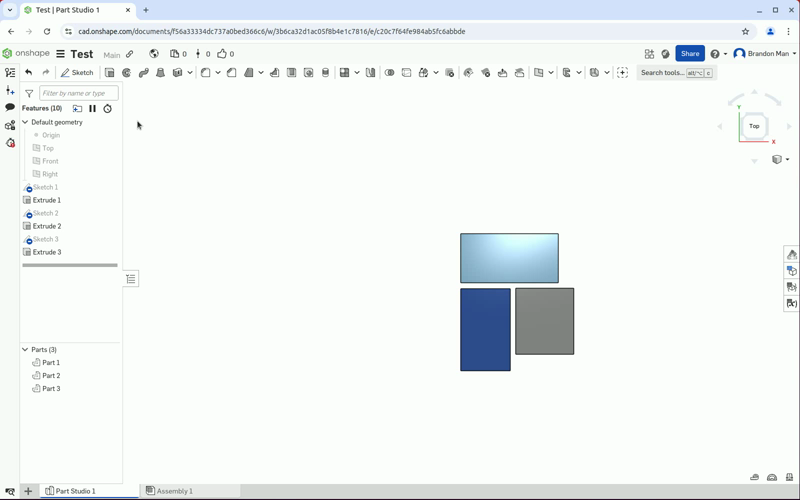
key(shift+h)
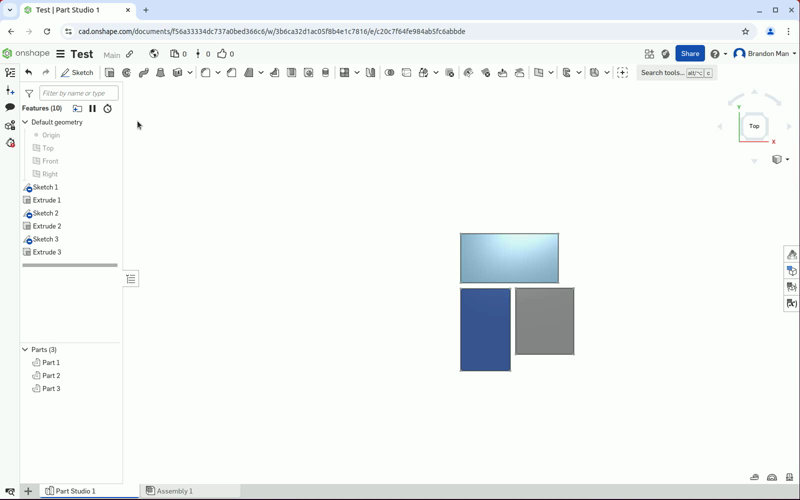
key(shift+h)
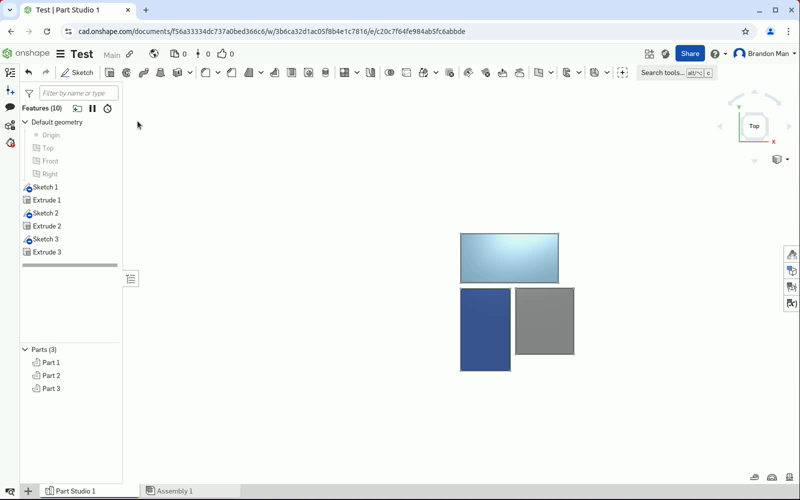
key(shift+7)
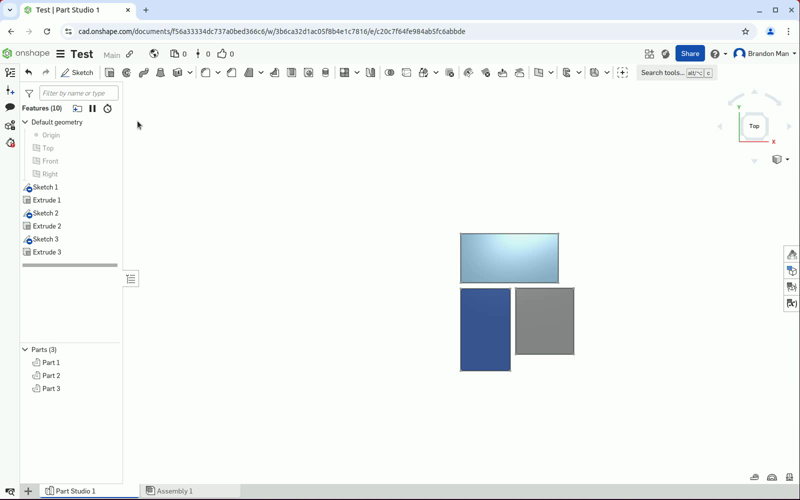
key(up, 3)
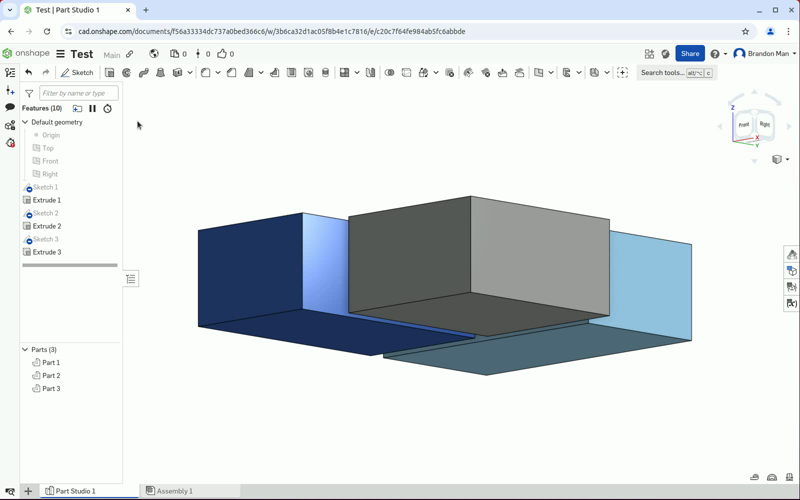
key(left, 3)
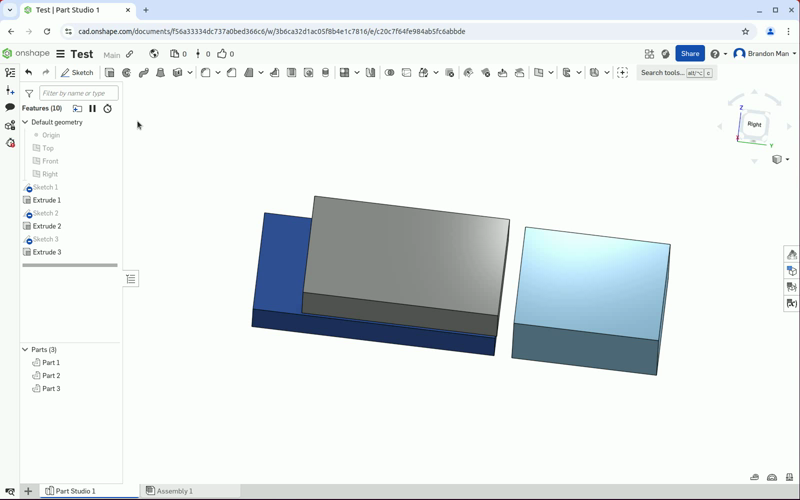
key(right, 3)
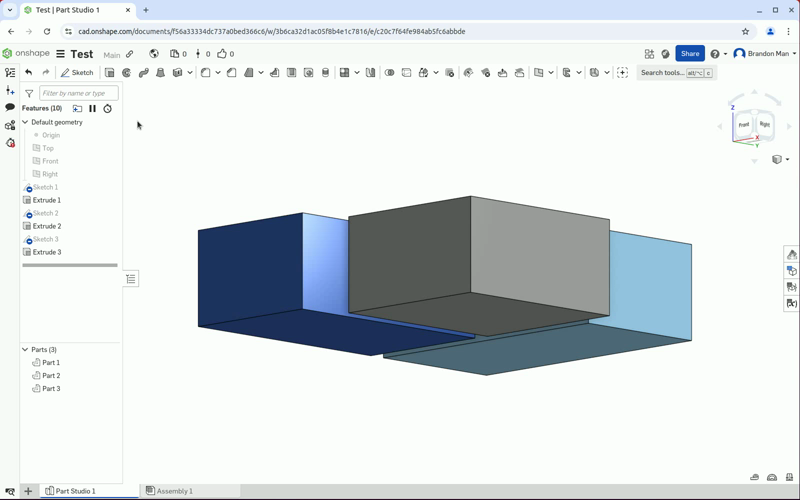
key(down, 3)
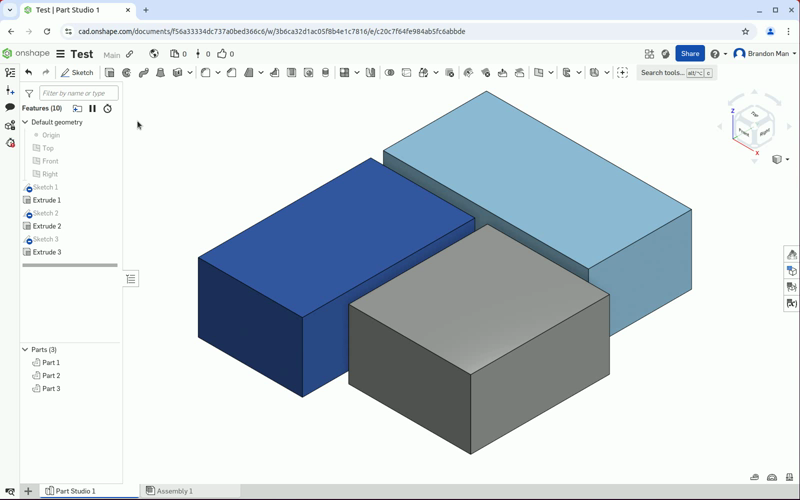
mouse_move(73, 189)
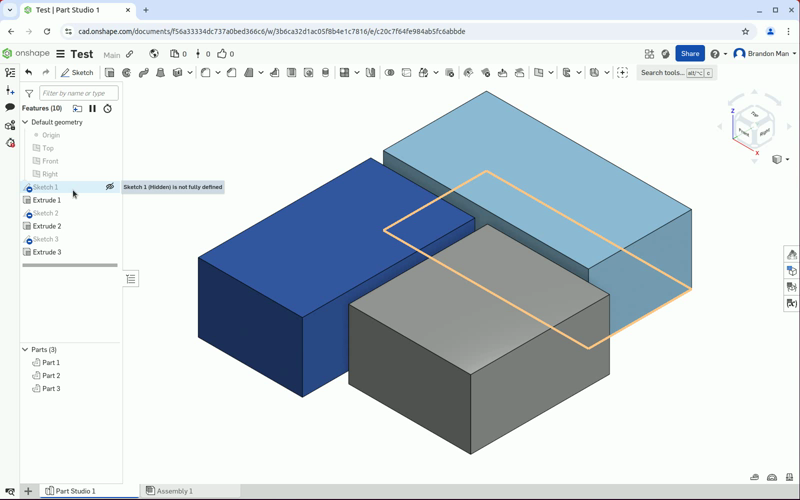
click(73, 189)